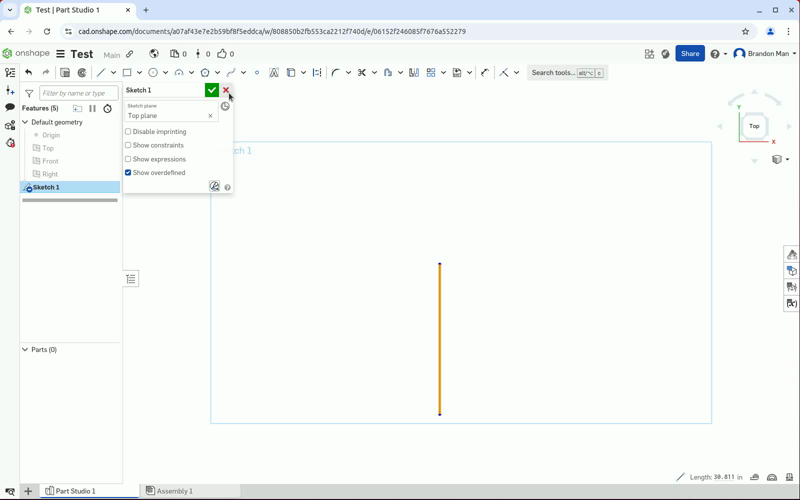
key(shift+h)
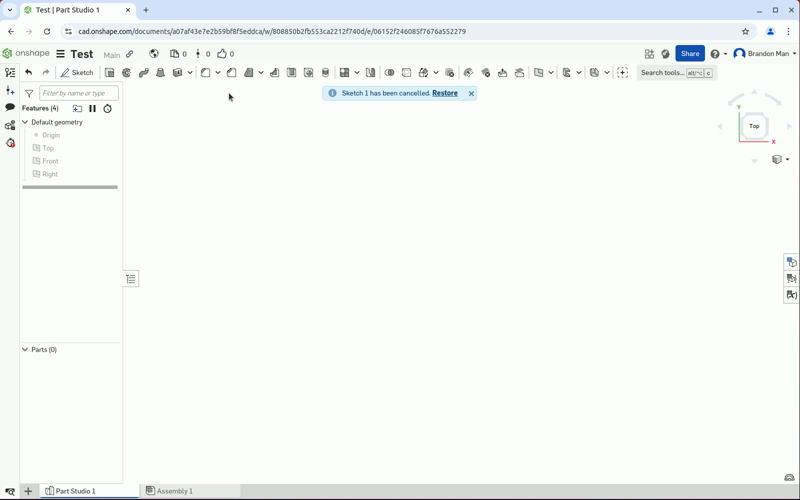
mouse_move(73, 352)
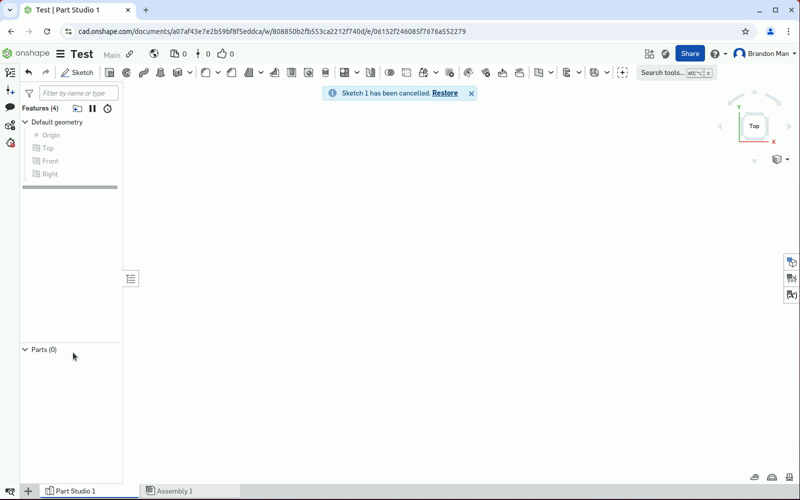
key(y)
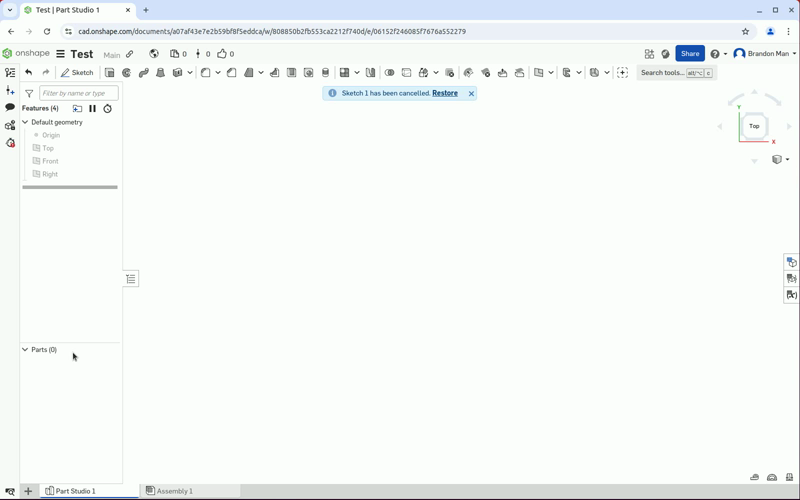
key(shift+p)
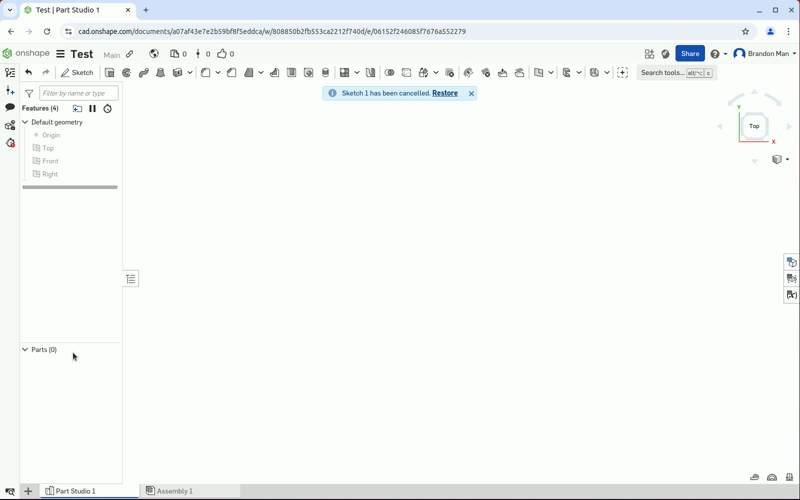
key(space)
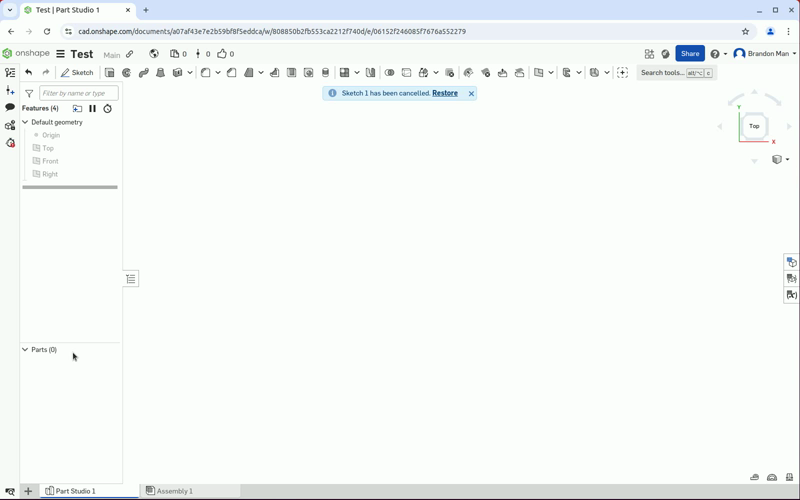
key_down(shift)
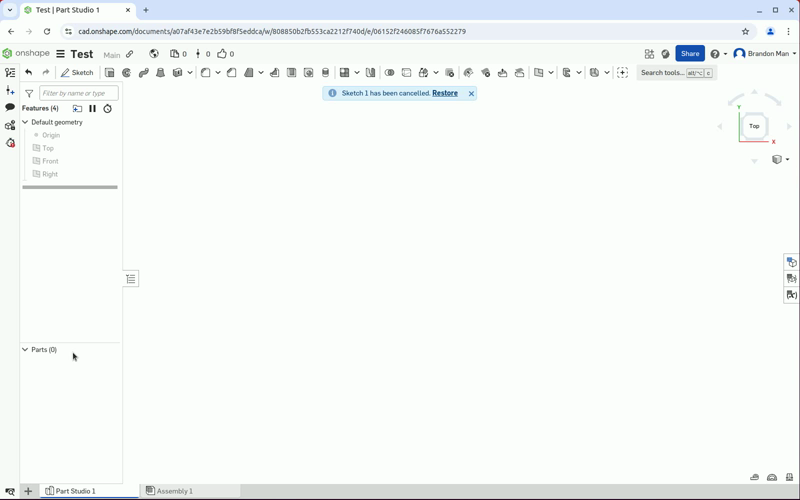
key(up)
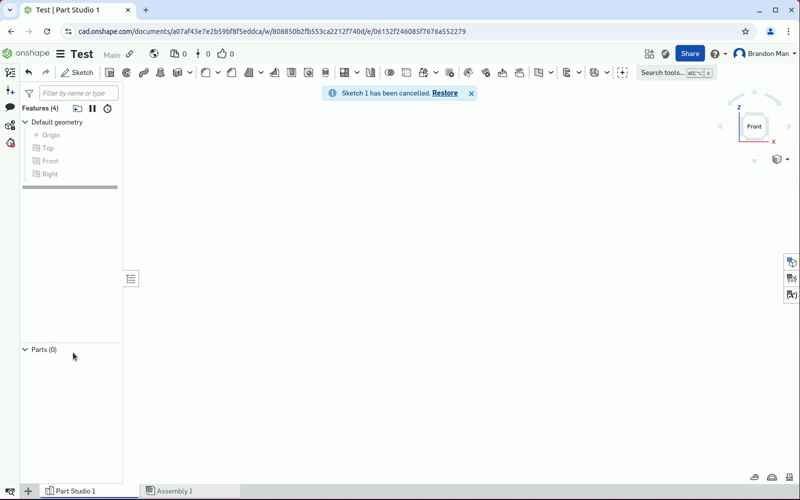
key_up(shift)
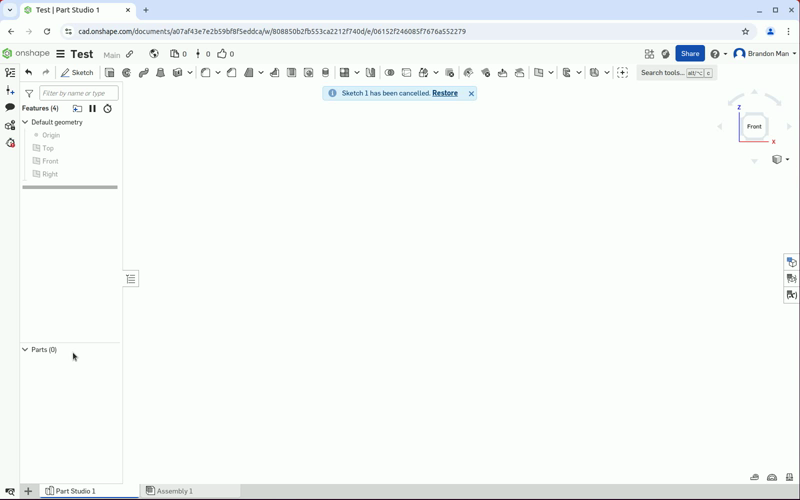
mouse_move(73, 352)
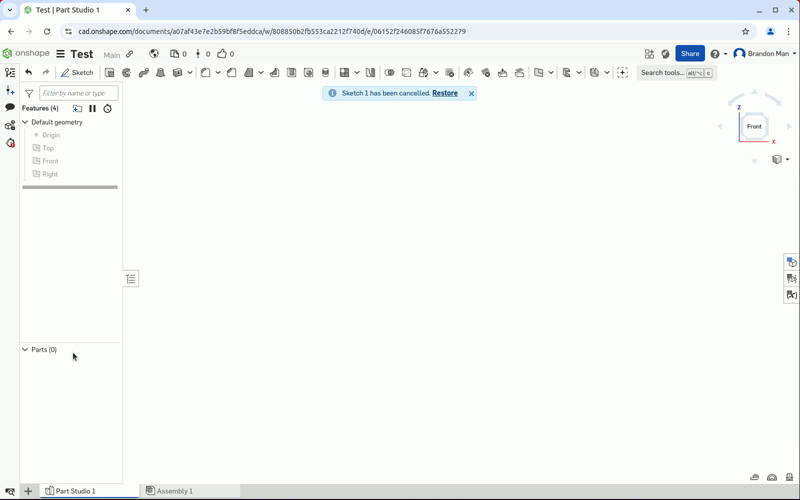
key(shift+y)
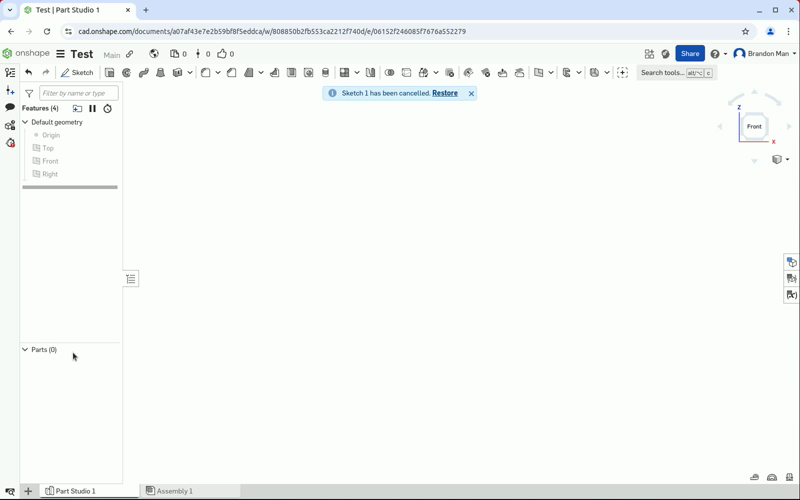
key(shift+s)
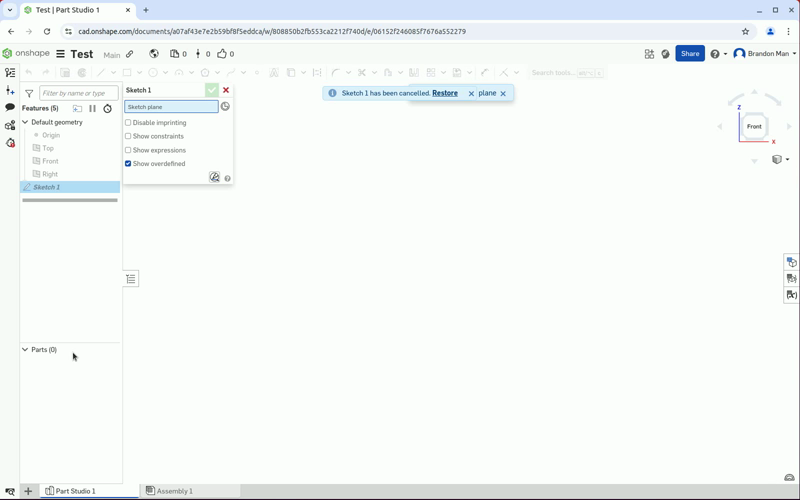
mouse_move(73, 163)
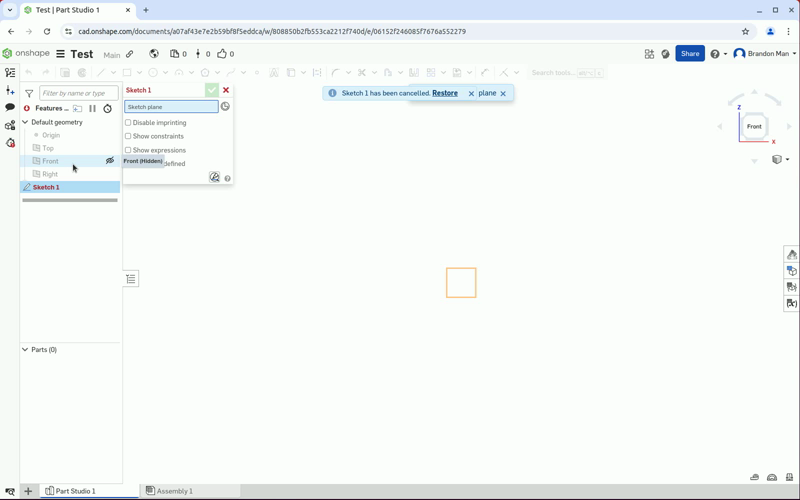
click(73, 163)
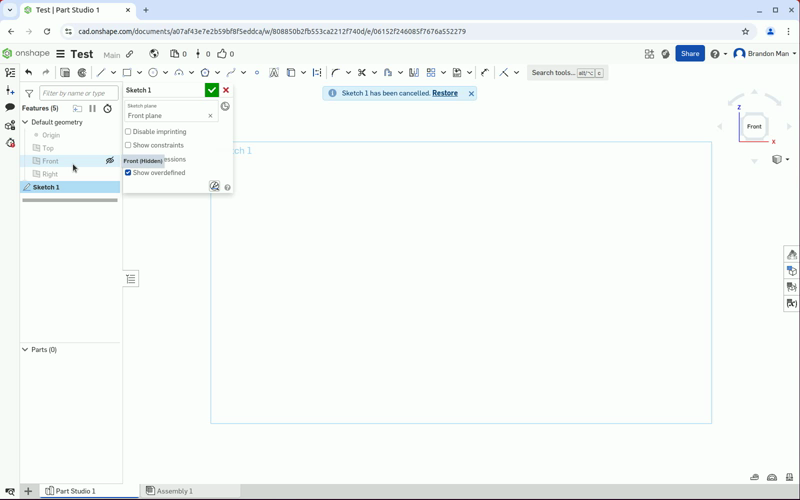
mouse_move(73, 352)
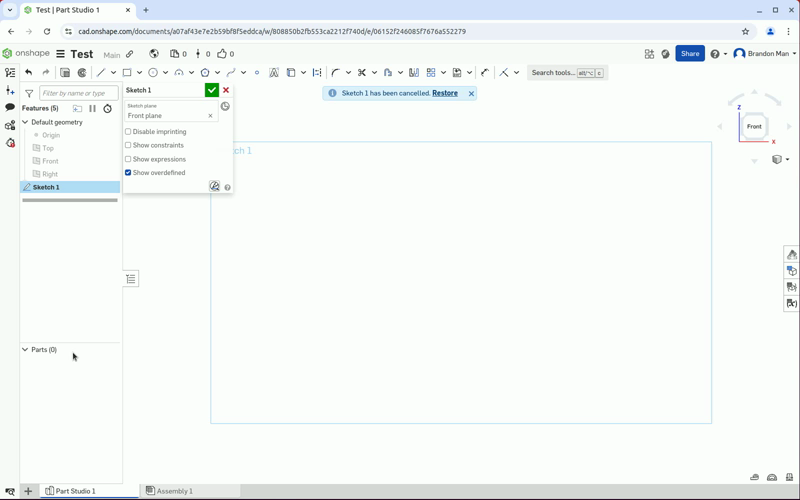
key(y)
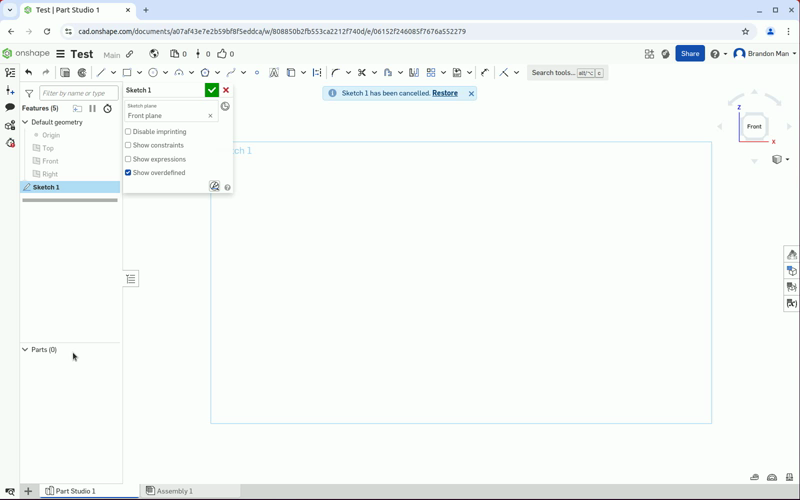
key(l)
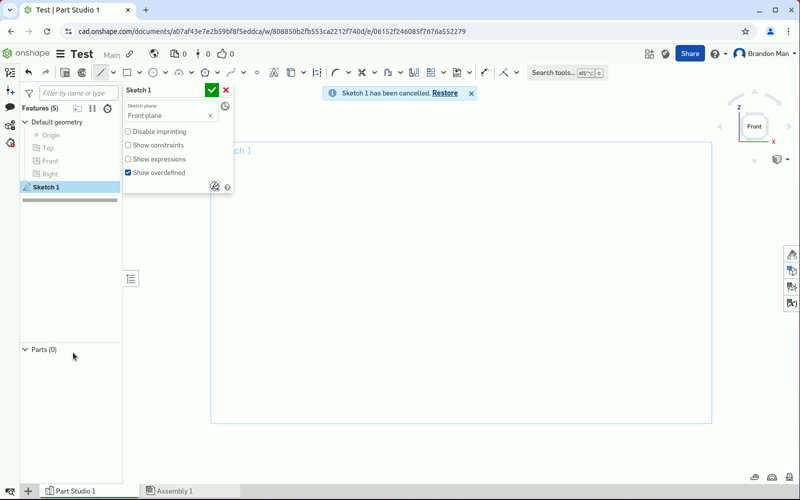
key_down(shift)
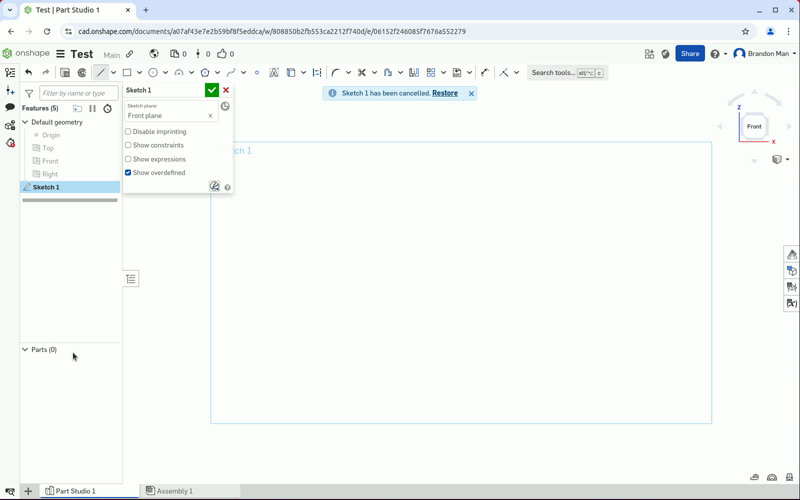
mouse_move(404, 282)
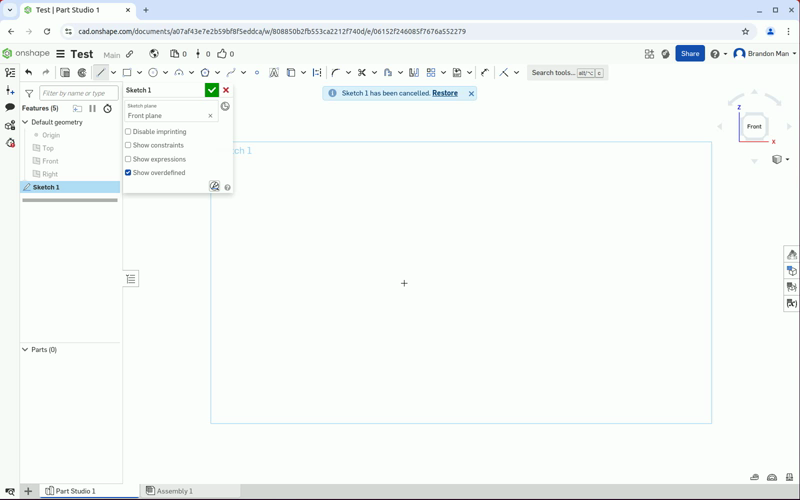
click(404, 282)
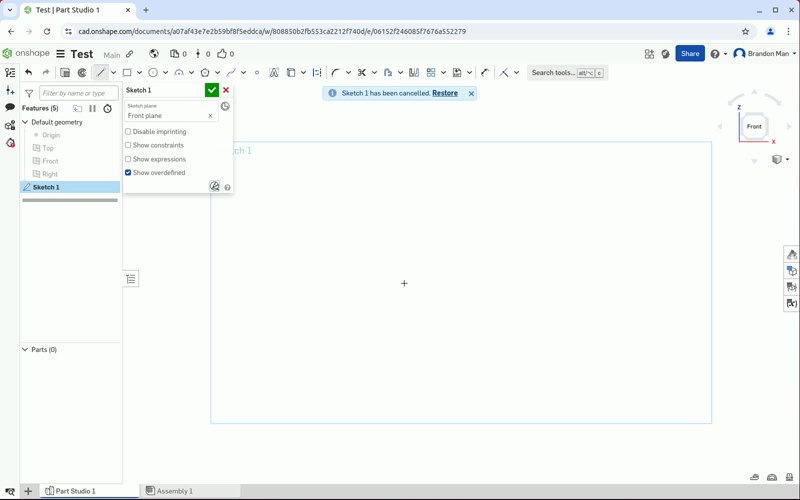
key_up(shift)
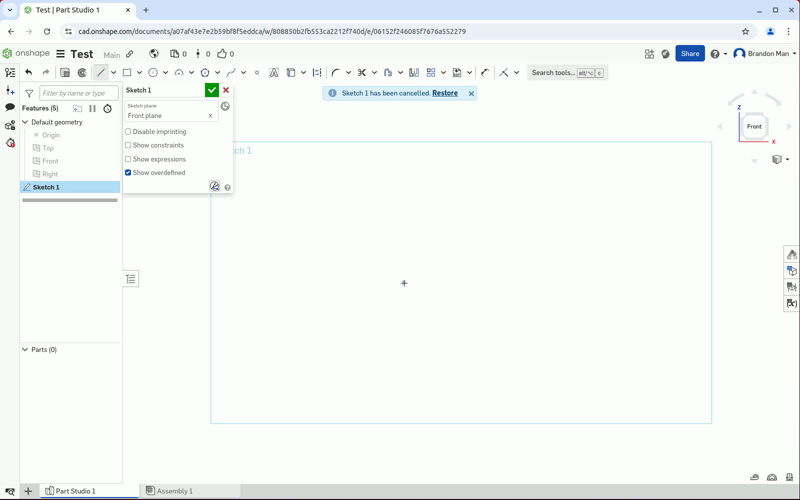
key_down(shift)
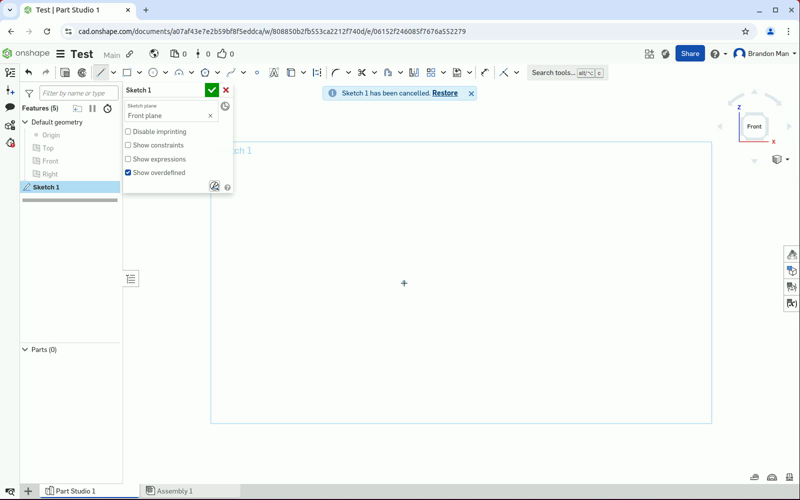
mouse_move(434, 282)
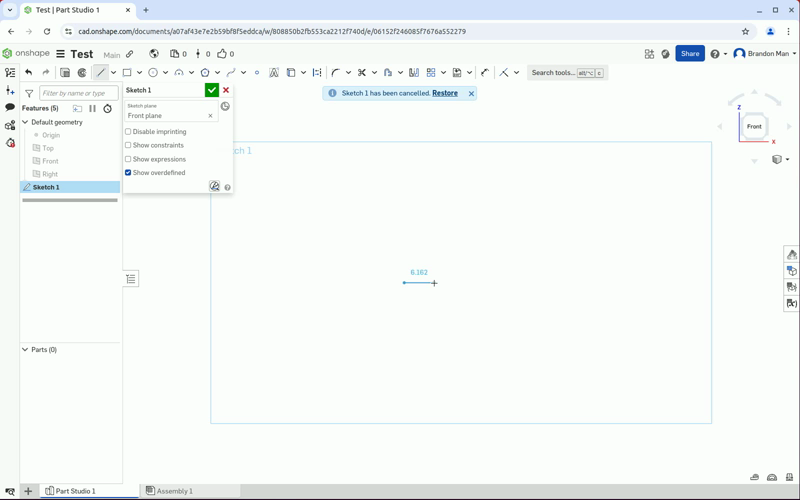
mouse_move(461, 282)
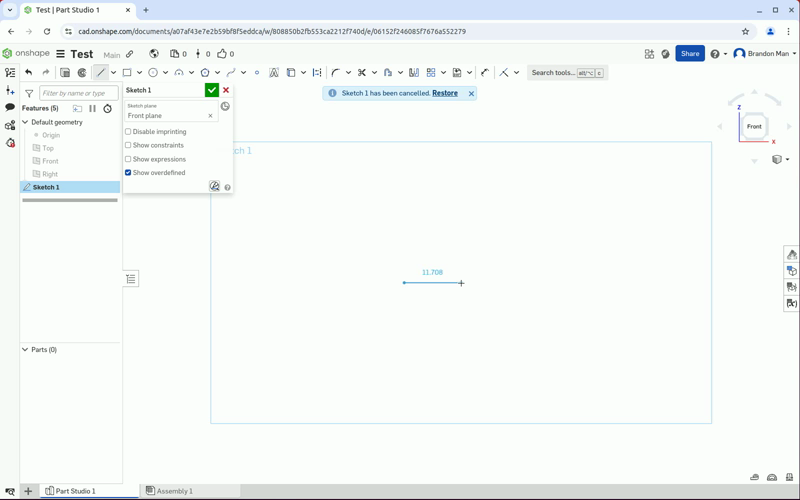
click(461, 282)
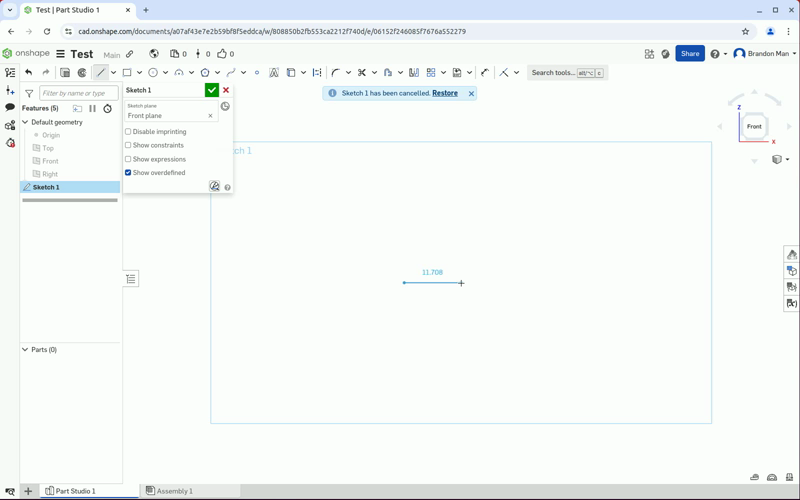
key_up(shift)
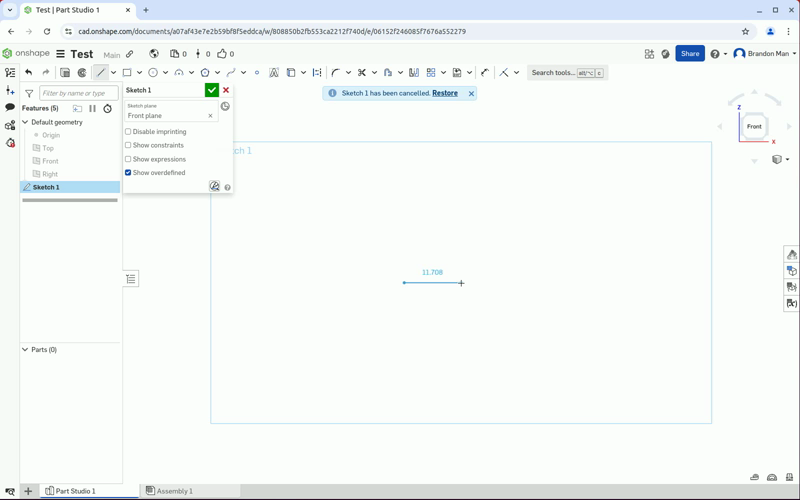
key_down(shift)
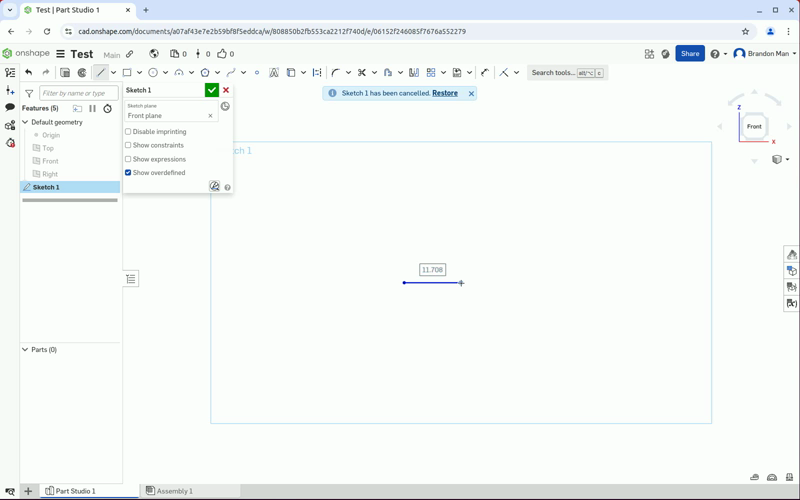
mouse_move(491, 282)
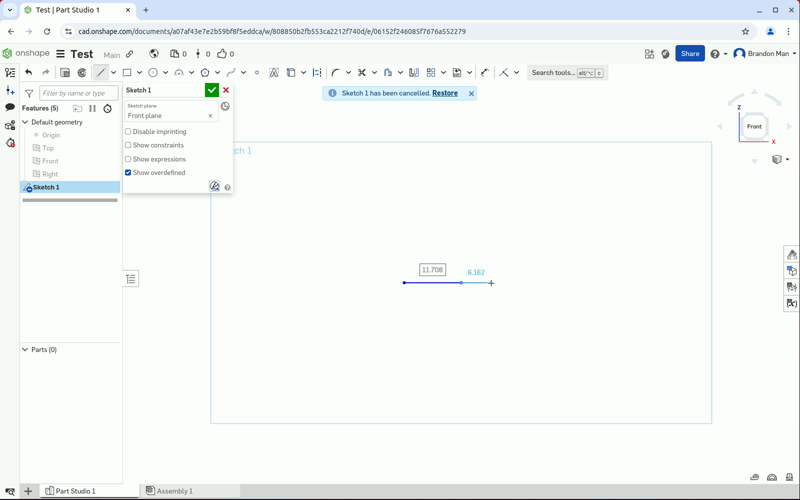
mouse_move(461, 226)
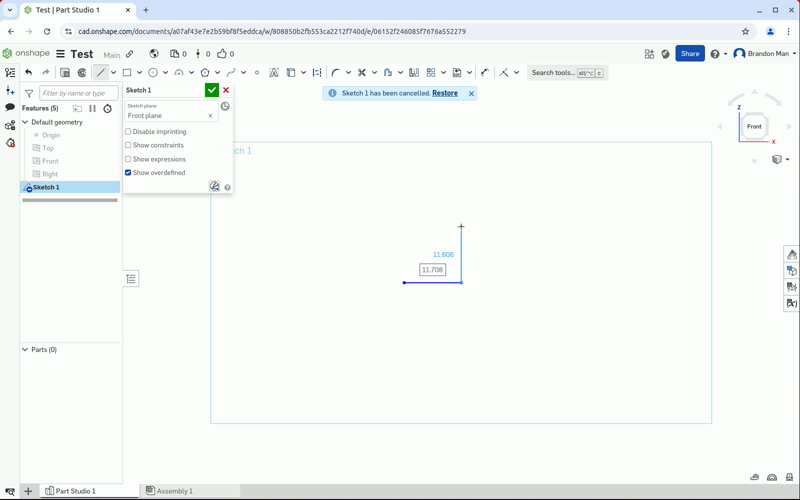
click(461, 226)
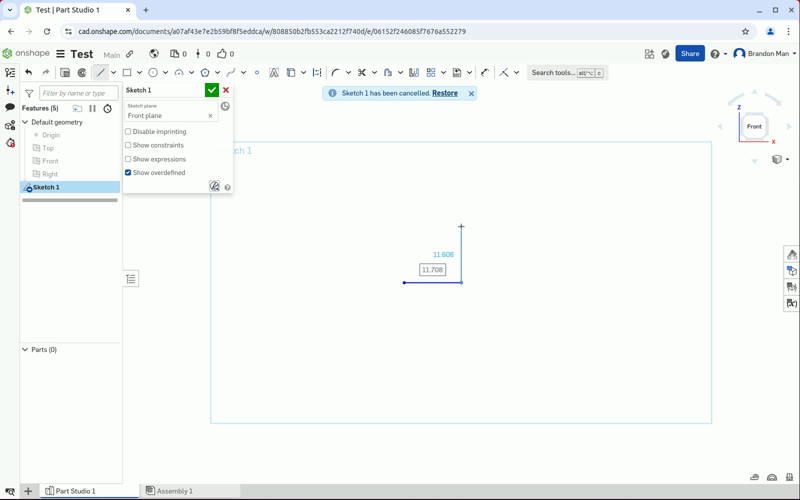
key_up(shift)
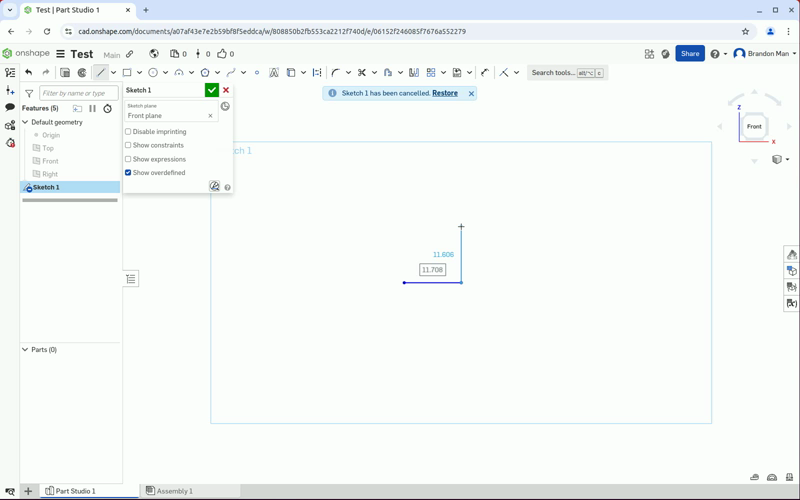
key_down(shift)
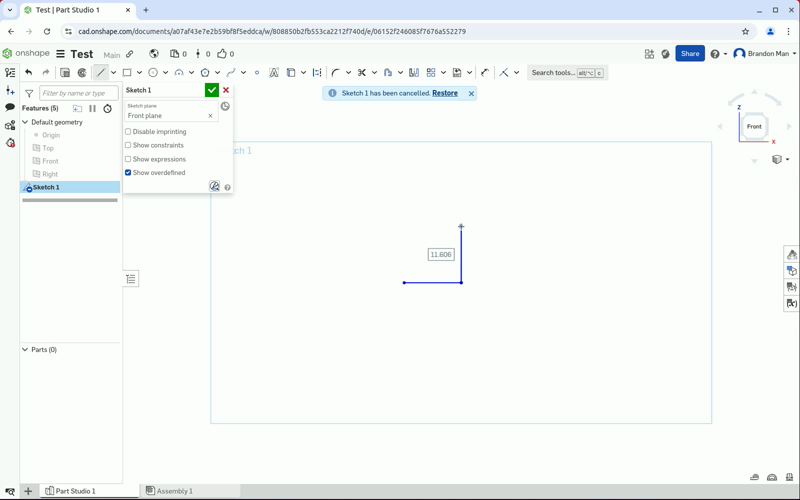
mouse_move(491, 226)
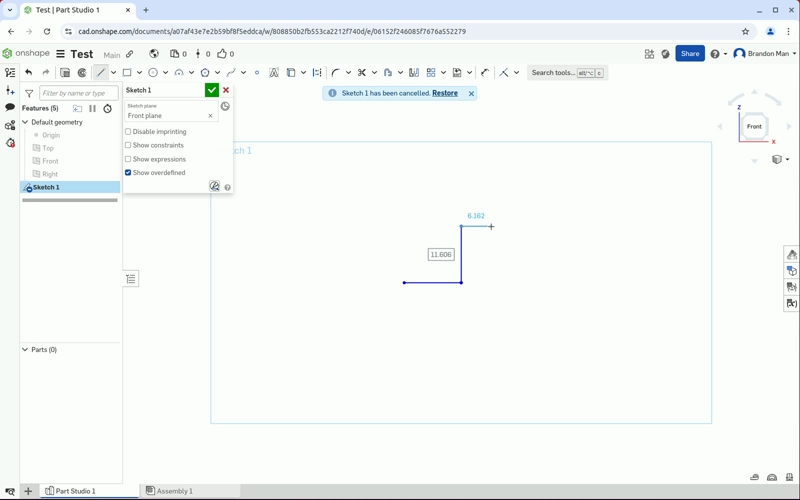
mouse_move(404, 226)
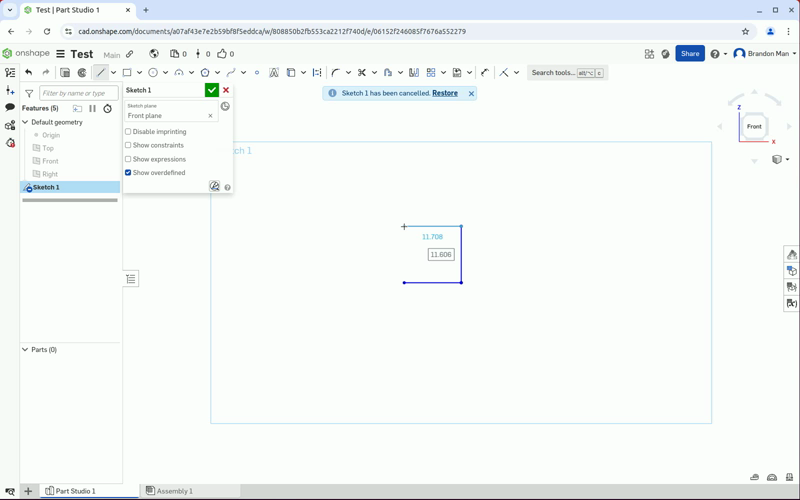
click(404, 226)
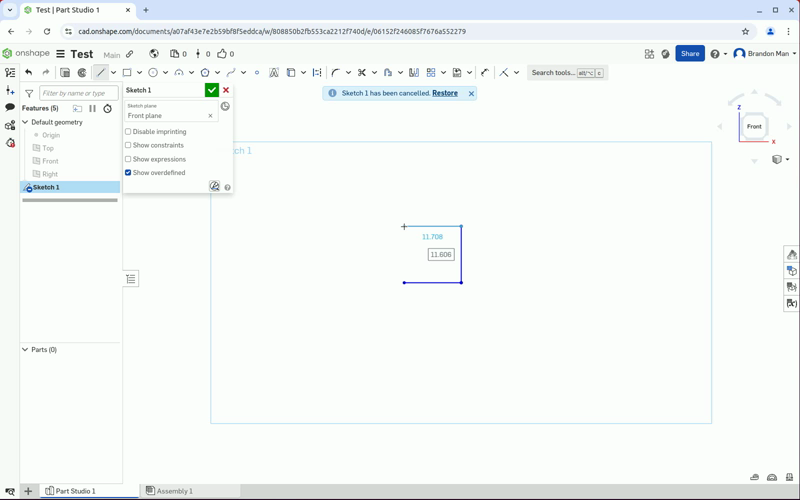
key_up(shift)
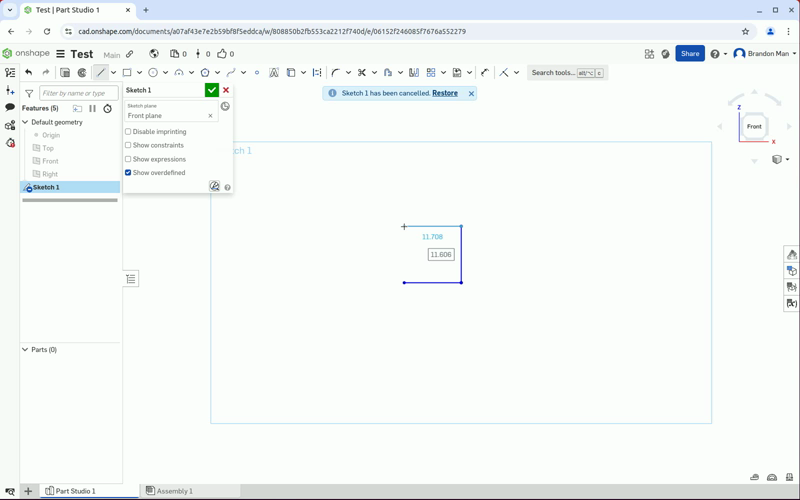
mouse_move(434, 226)
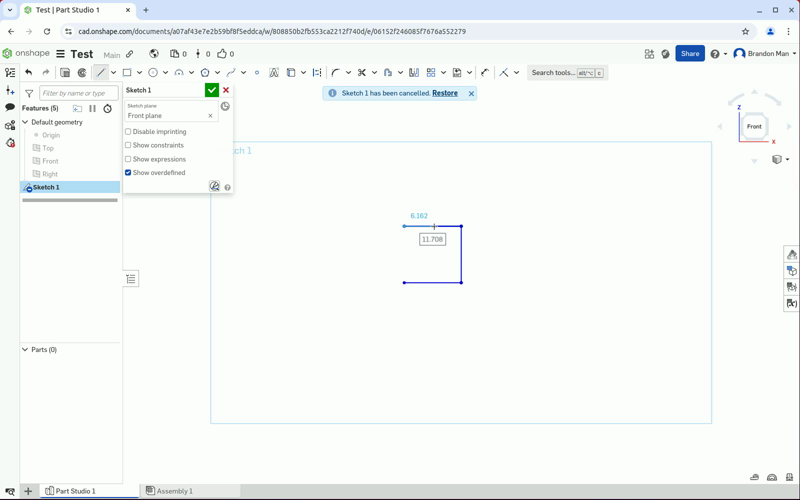
key_down(shift)
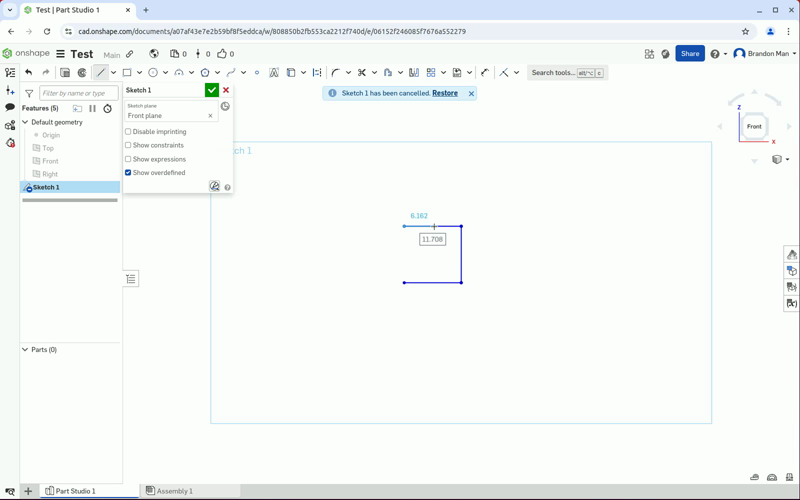
mouse_move(404, 282)
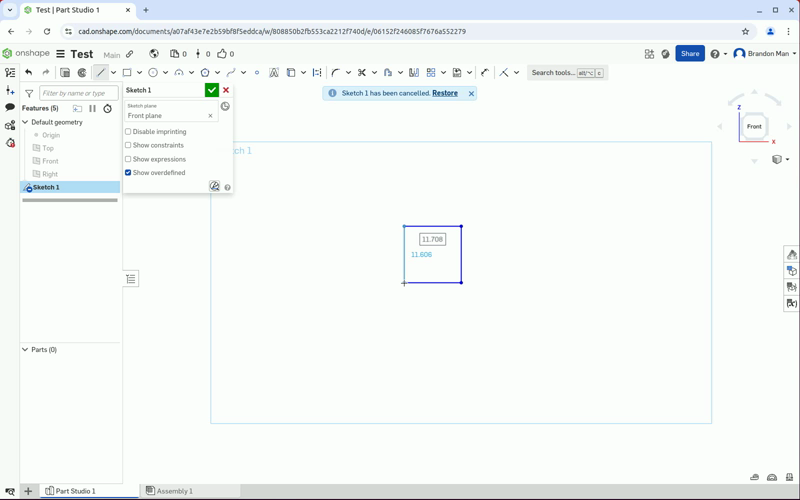
key_up(shift)
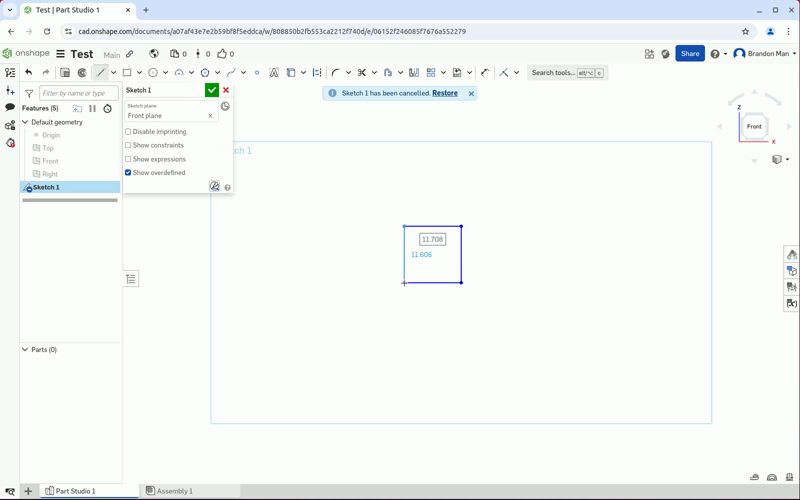
click(404, 282)
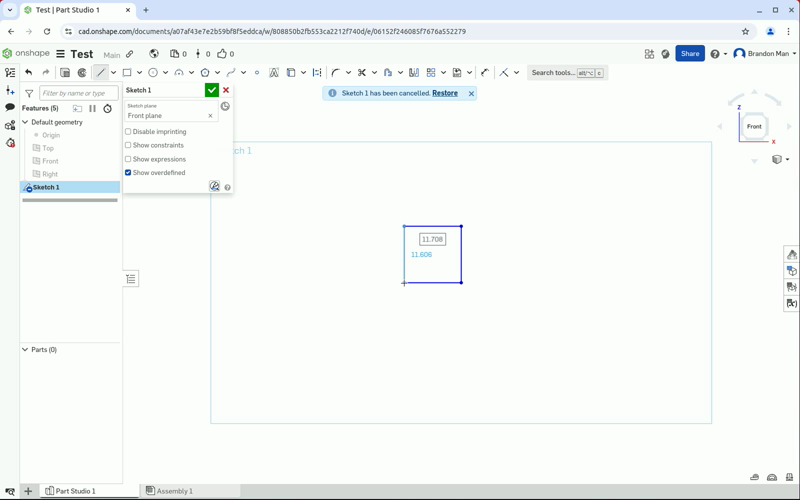
key(esc)
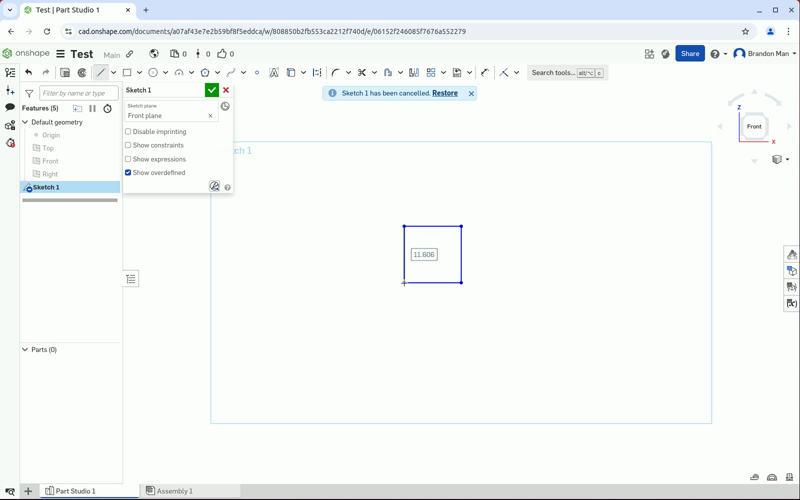
mouse_move(425, 231)
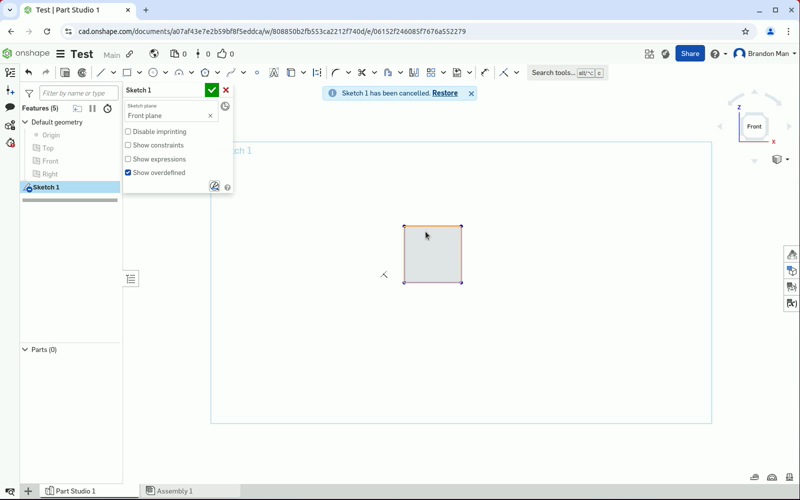
click(425, 231)
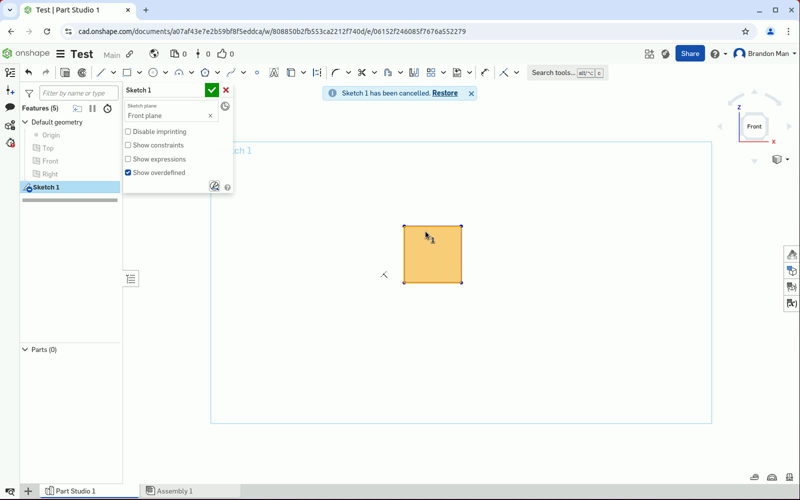
mouse_move(73, 352)
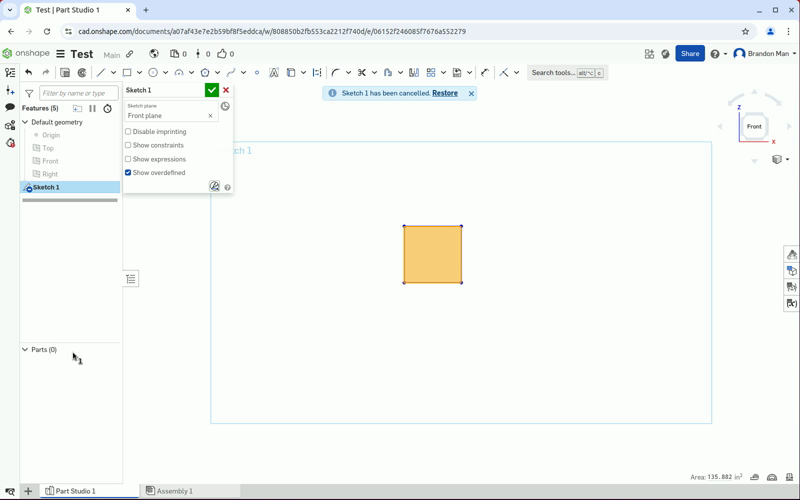
key(shift+y)
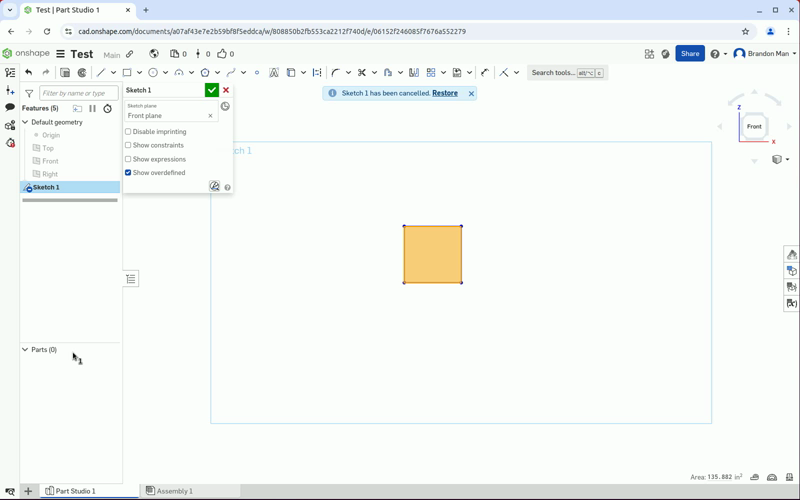
key(shift+e)
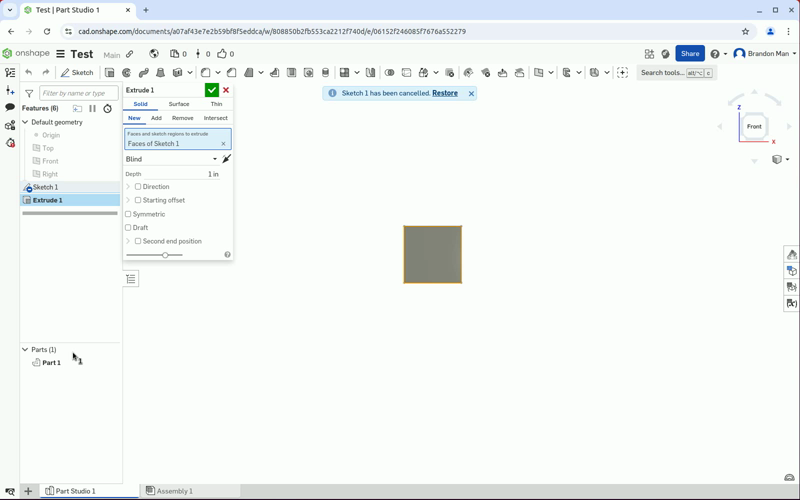
mouse_move(143, 106)
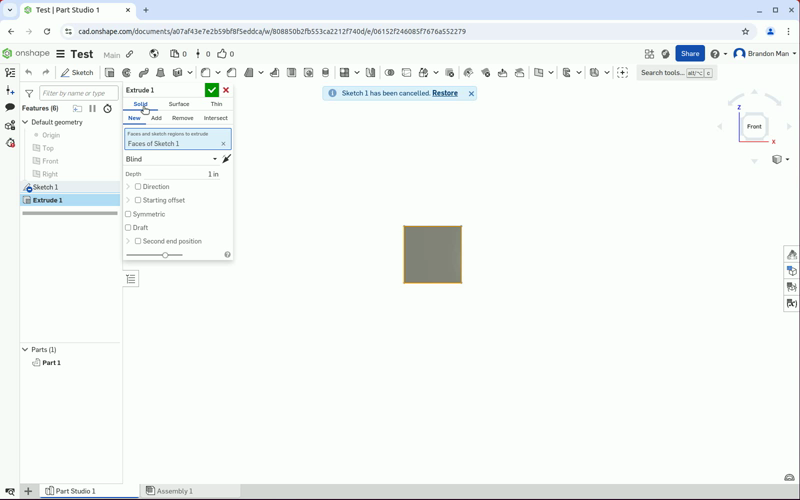
click(143, 106)
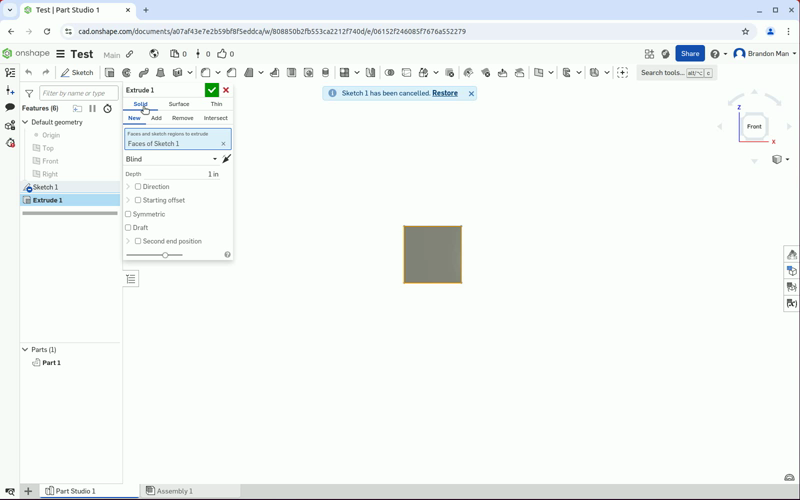
mouse_move(137, 120)
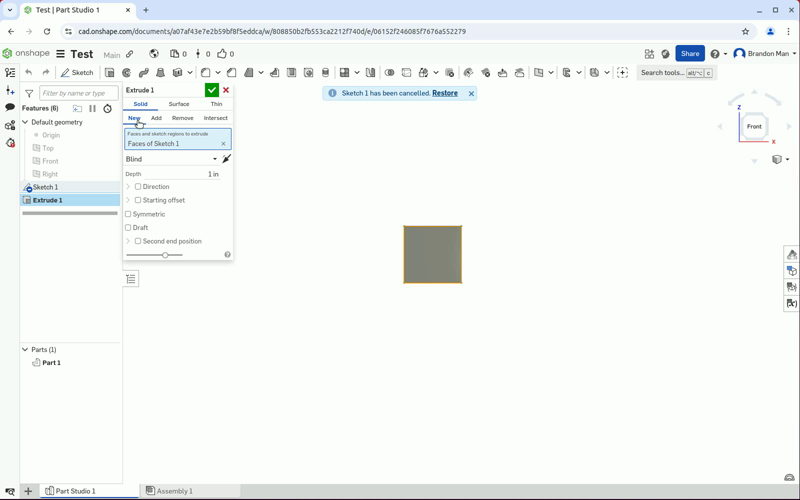
click(137, 120)
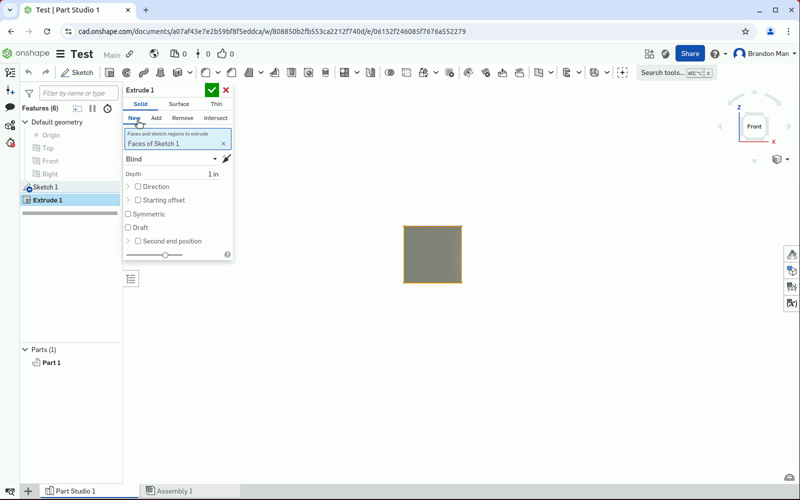
key(tab, 4)
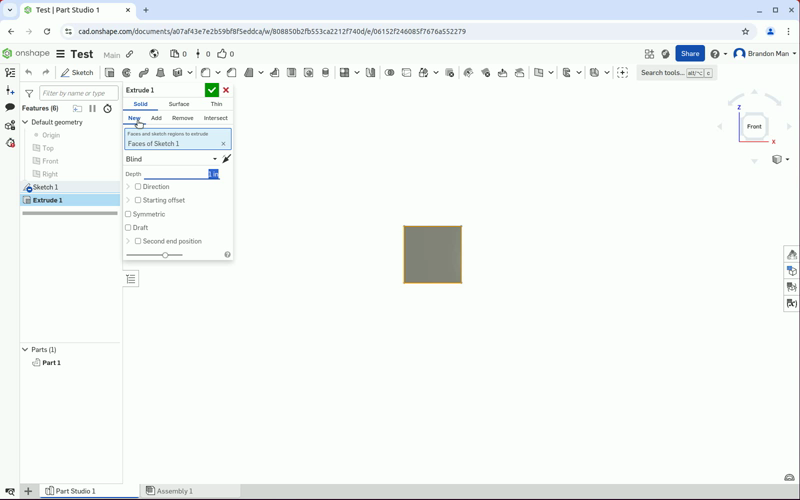
text(23.108)
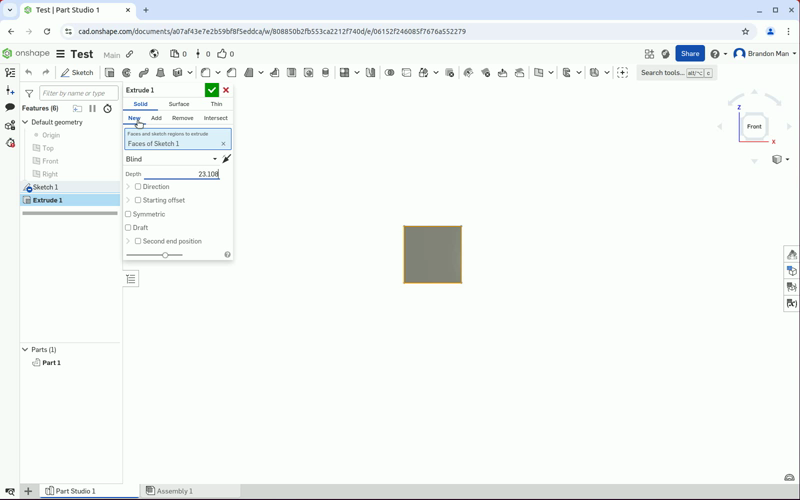
key(enter)
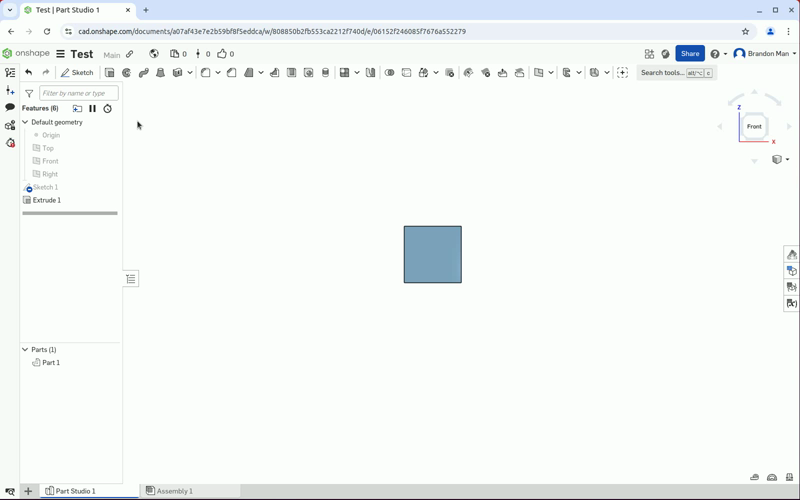
key(shift+h)
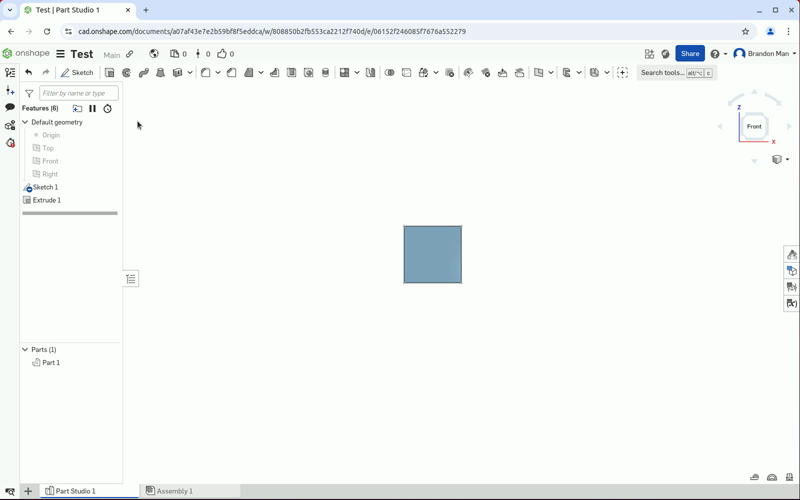
key(shift+h)
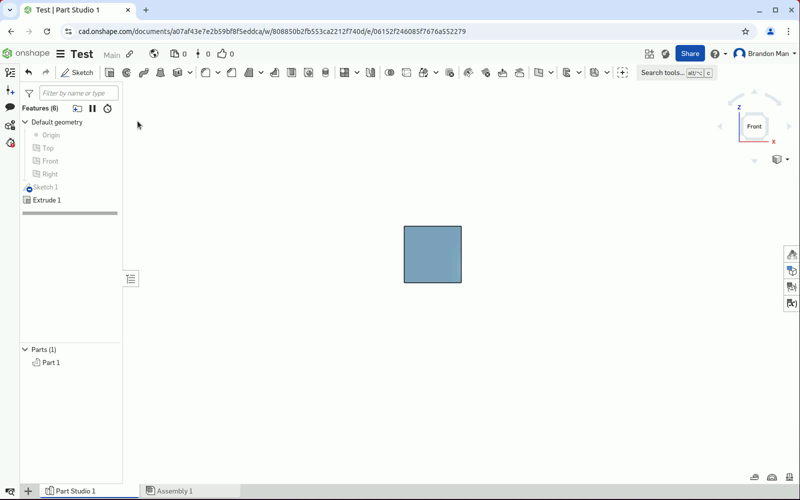
mouse_move(73, 189)
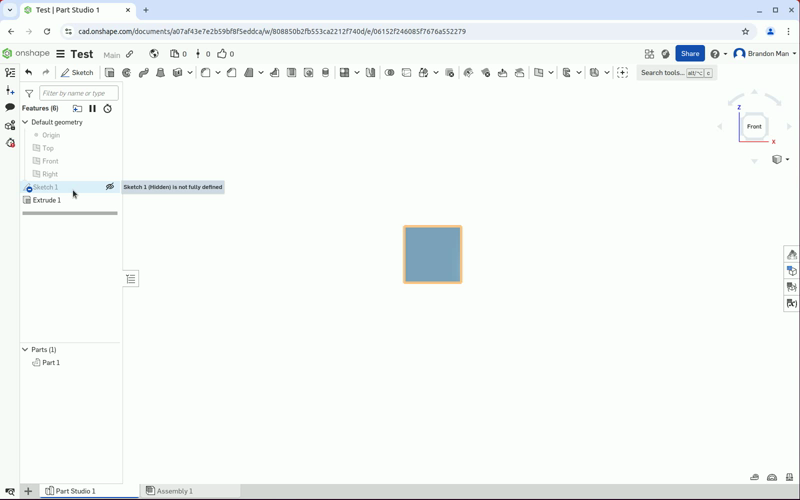
click(73, 189)
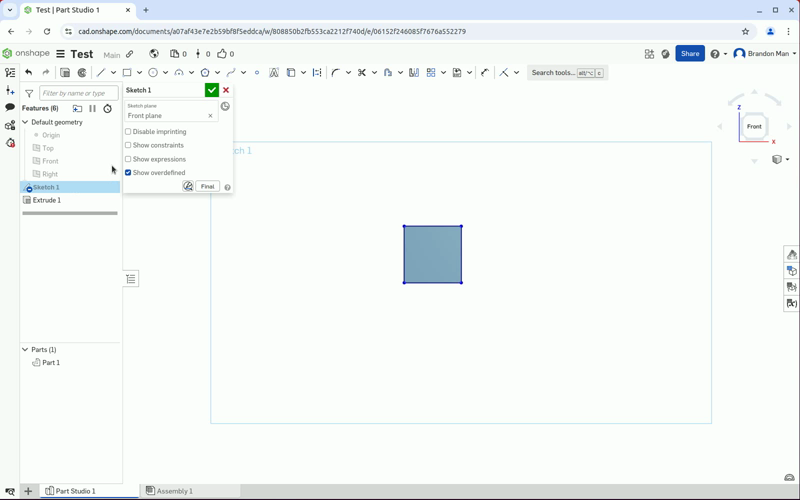
mouse_move(229, 92)
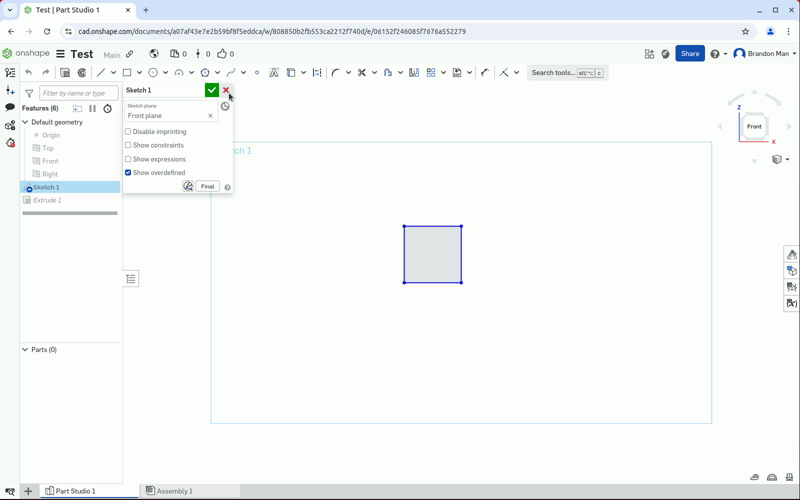
click(229, 92)
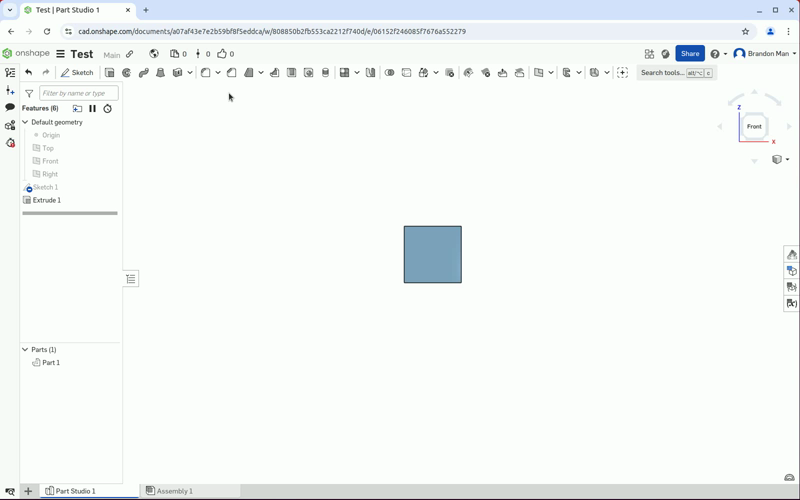
mouse_move(541, 75)
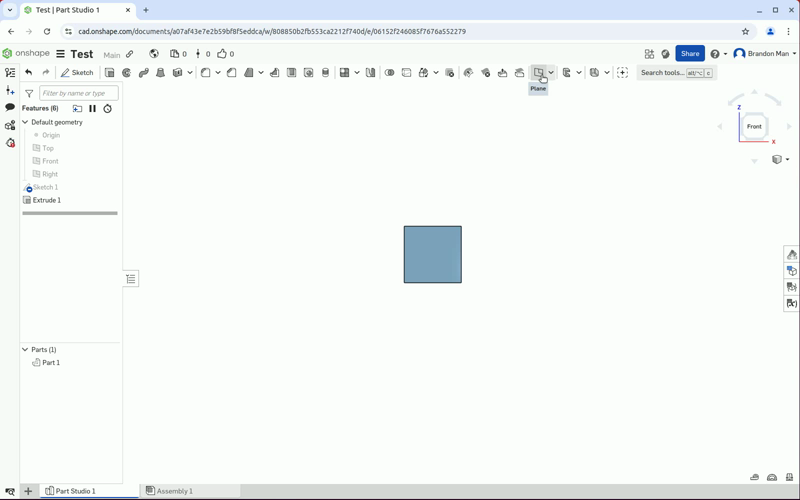
click(541, 75)
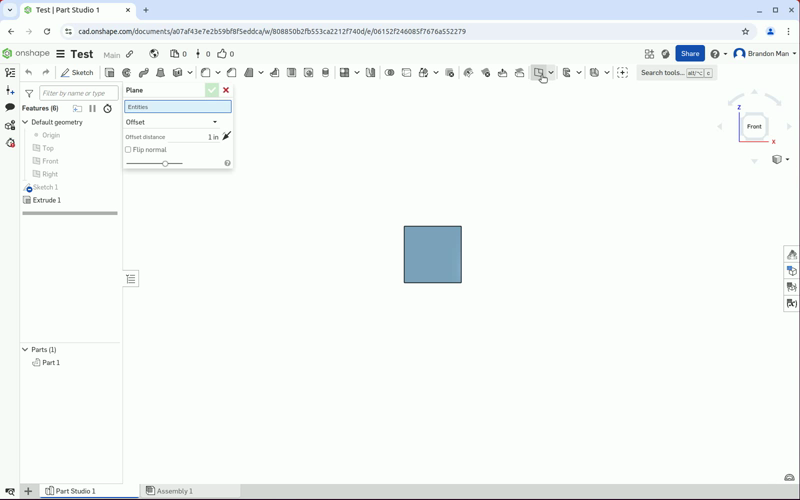
mouse_move(73, 163)
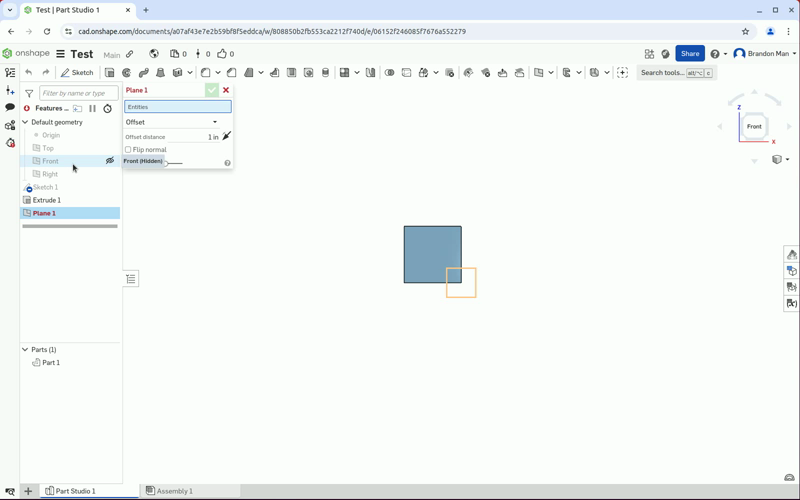
click(73, 163)
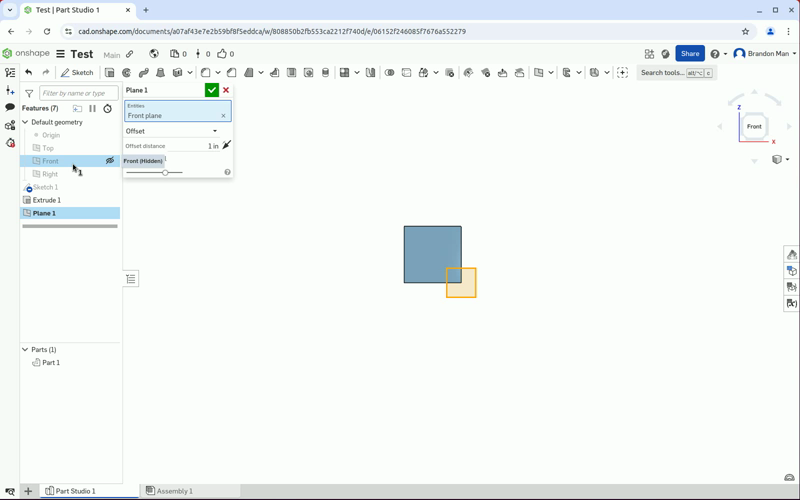
key(tab, 2)
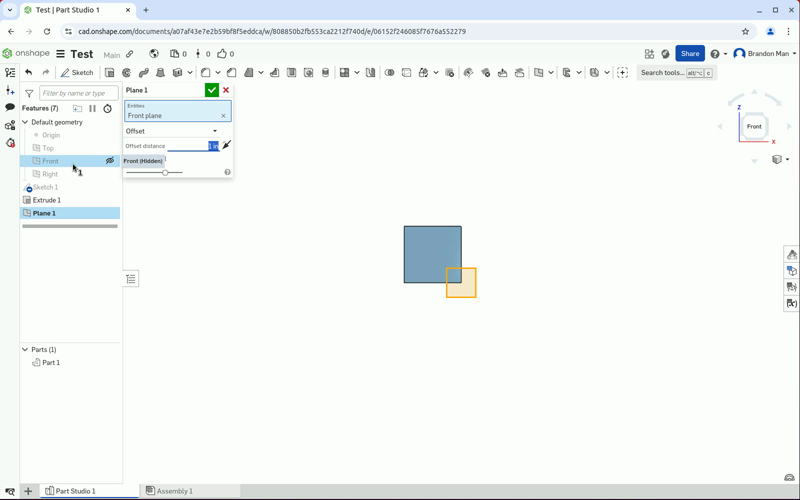
text(23.108)
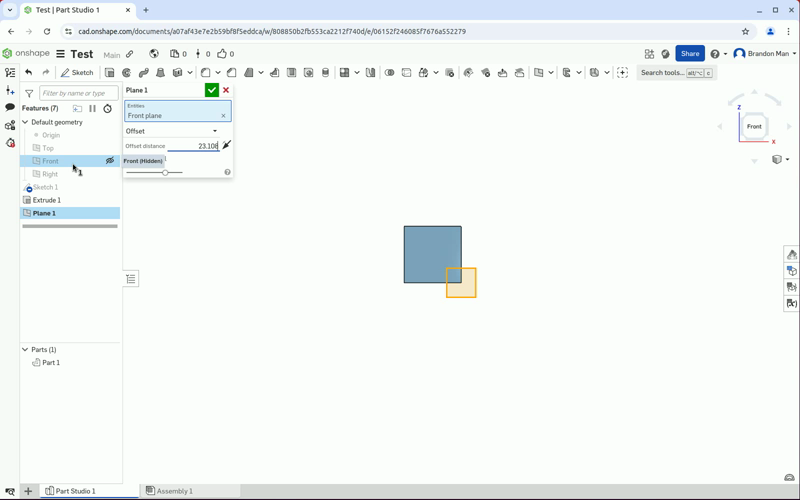
key(enter, 2)
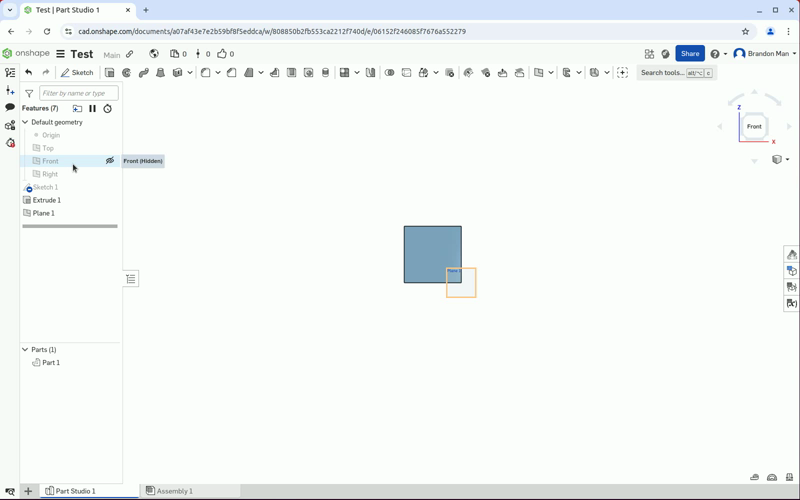
key(shift+s)
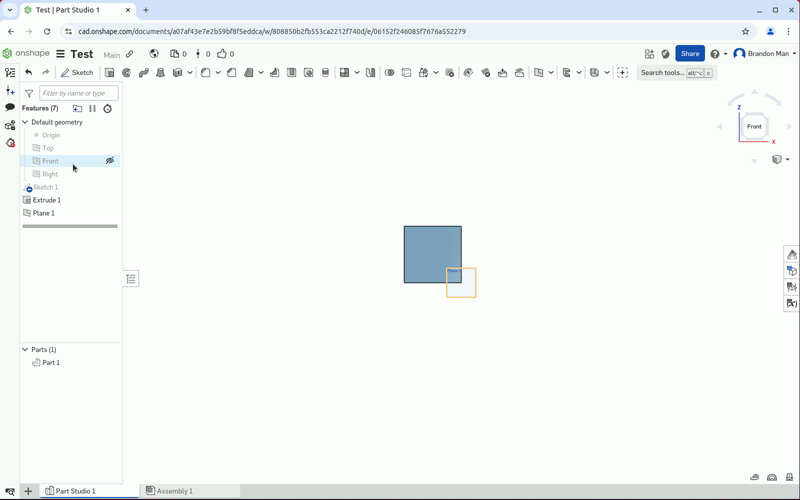
mouse_move(73, 215)
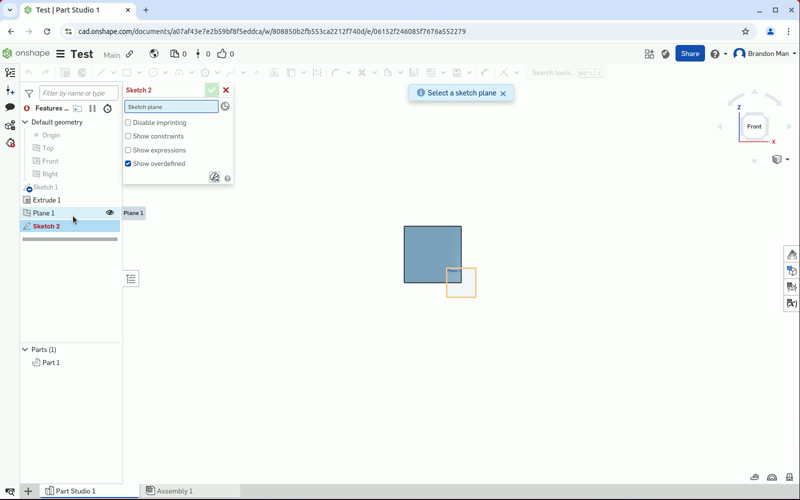
click(73, 215)
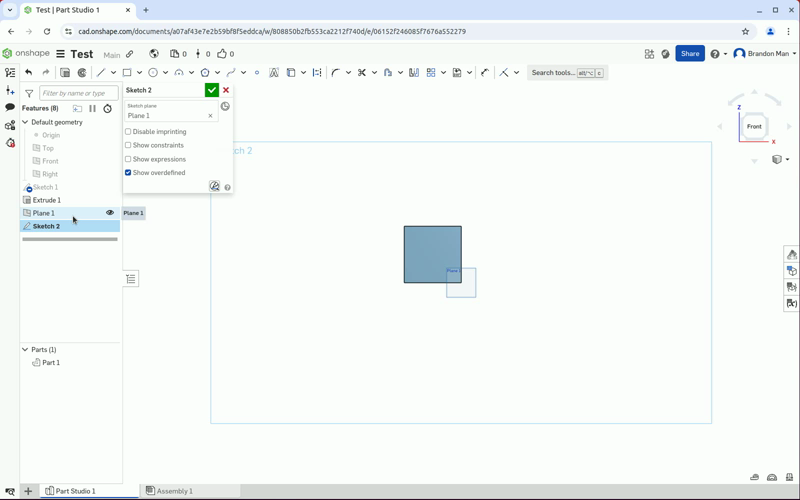
mouse_move(73, 352)
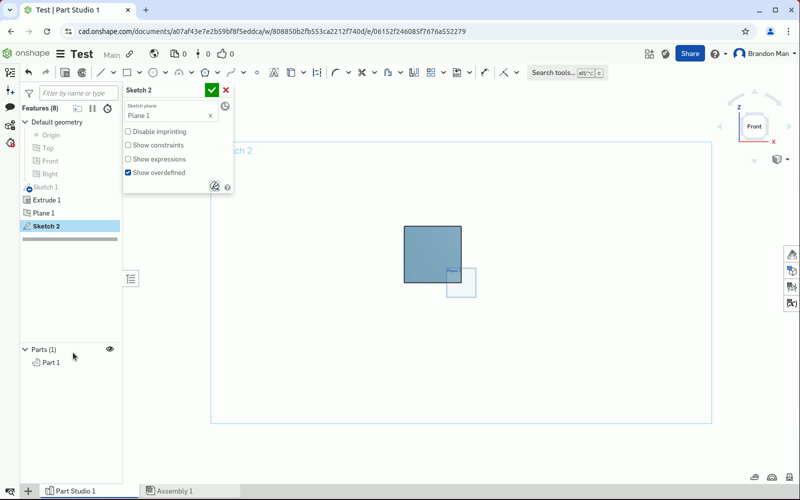
key(y)
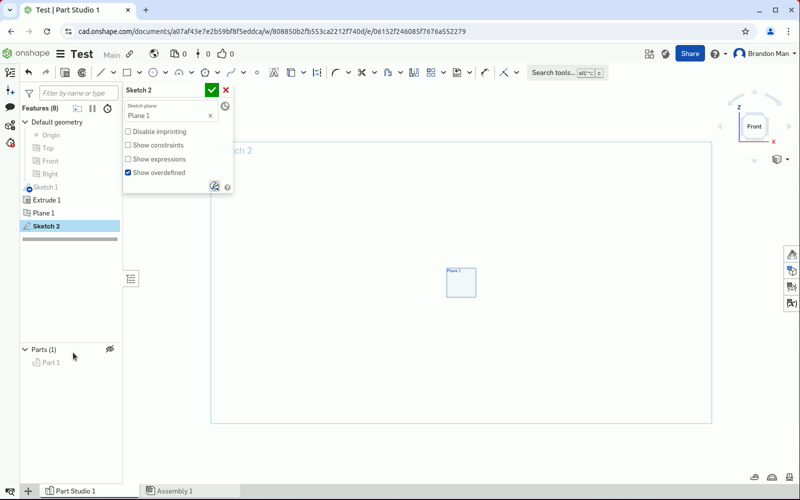
key(l)
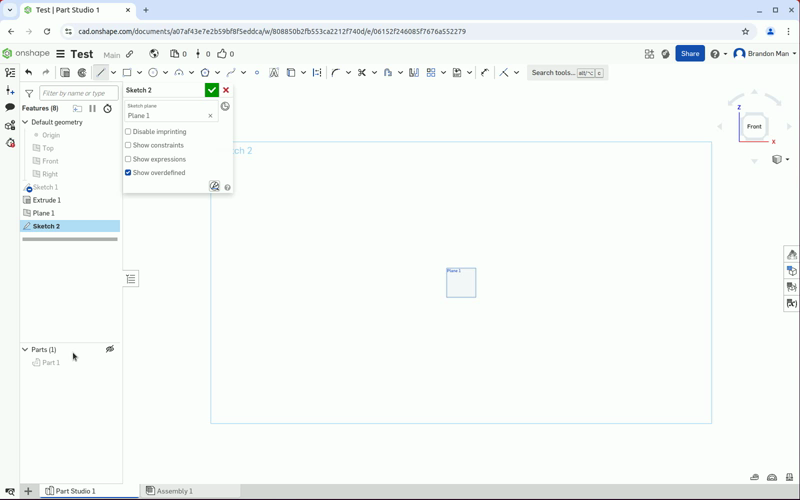
key_down(shift)
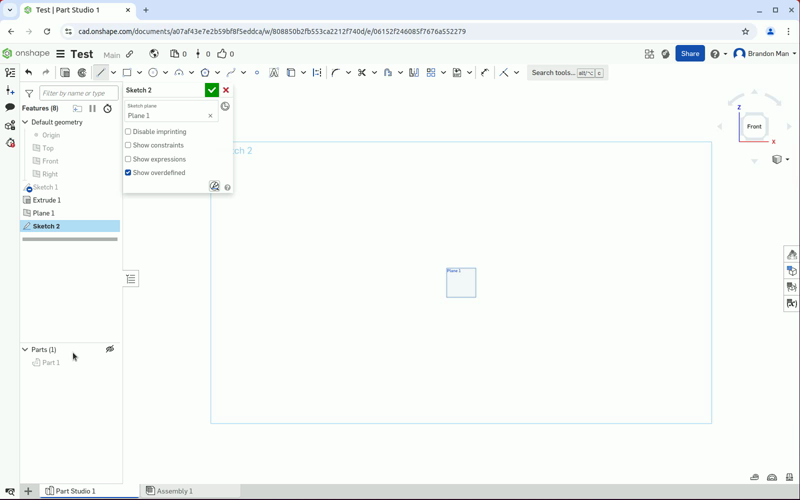
mouse_move(410, 271)
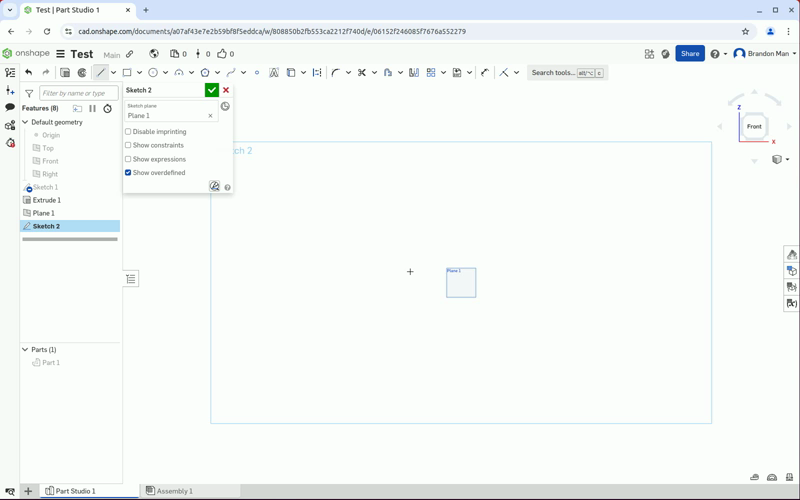
click(410, 271)
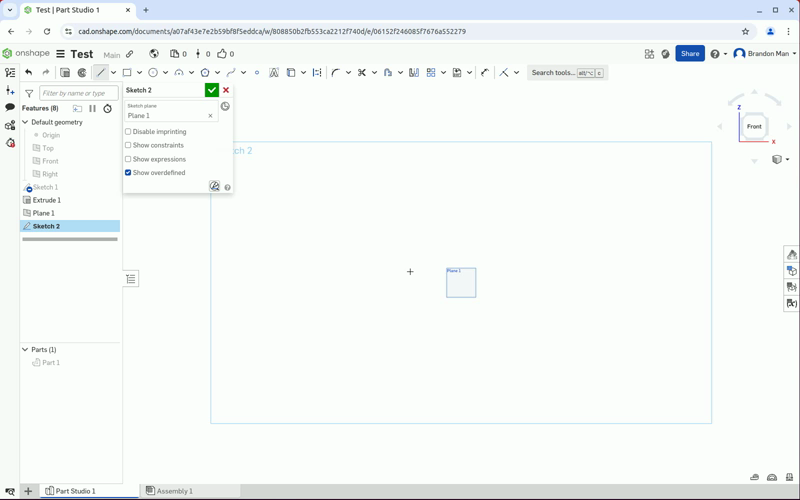
key_up(shift)
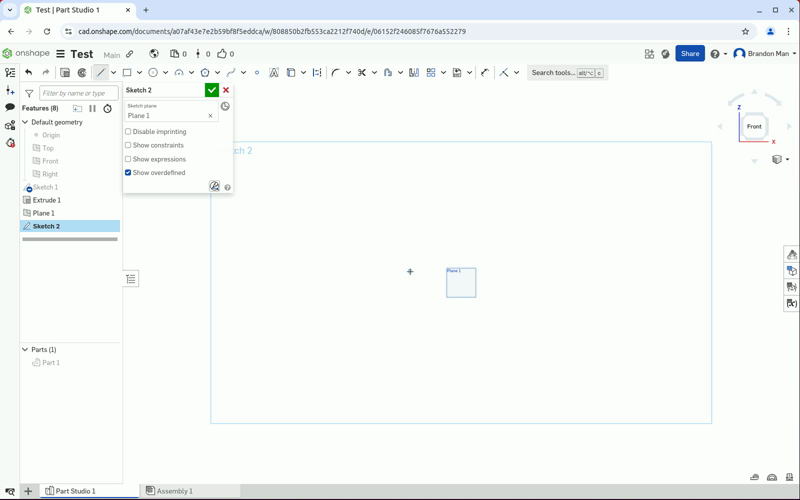
key_down(shift)
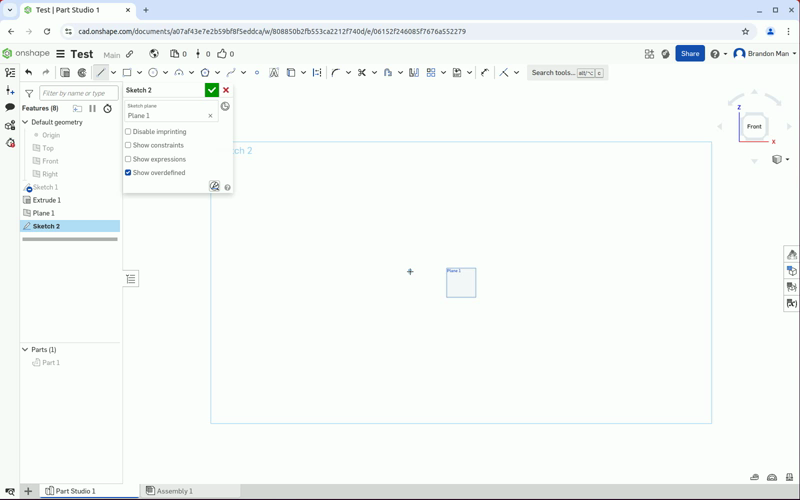
mouse_move(440, 271)
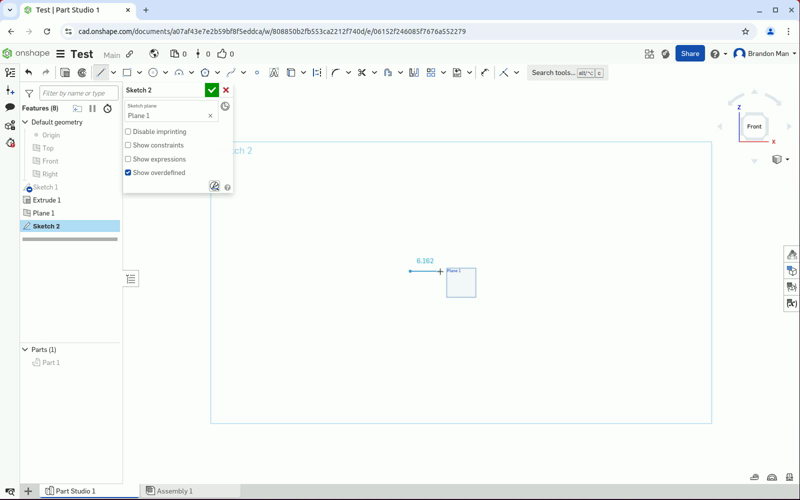
mouse_move(449, 271)
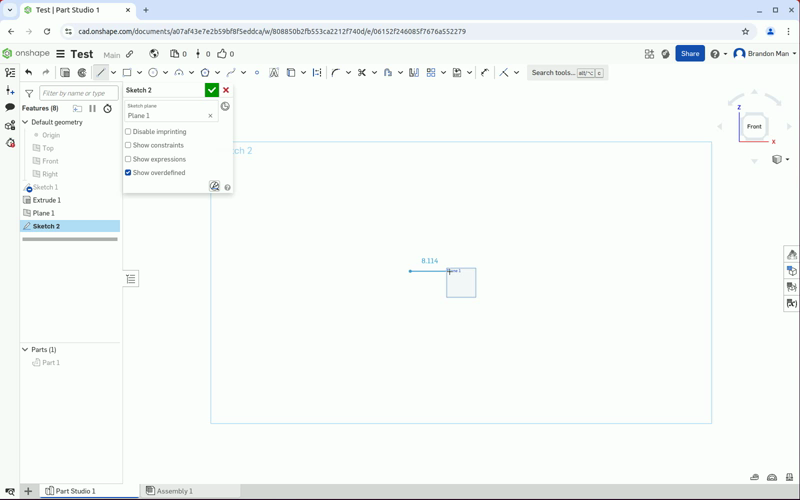
click(449, 271)
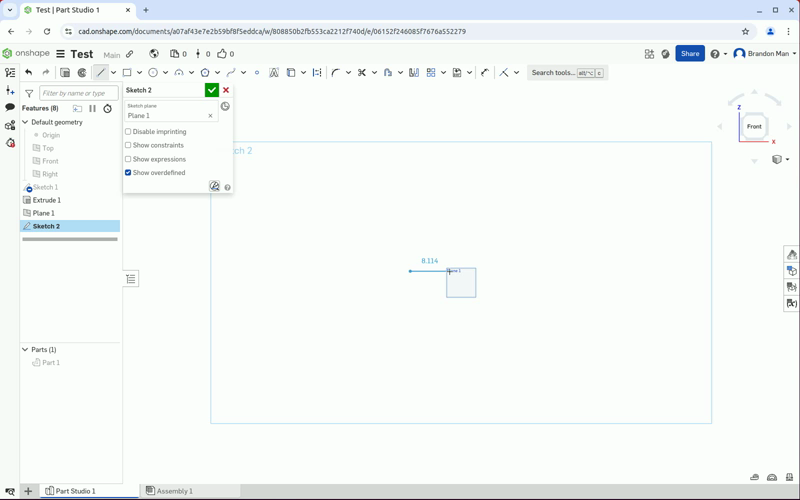
key_up(shift)
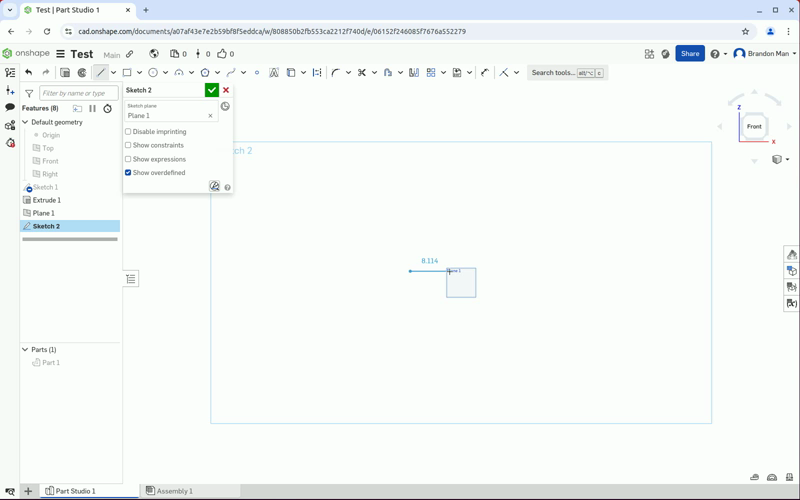
key_down(shift)
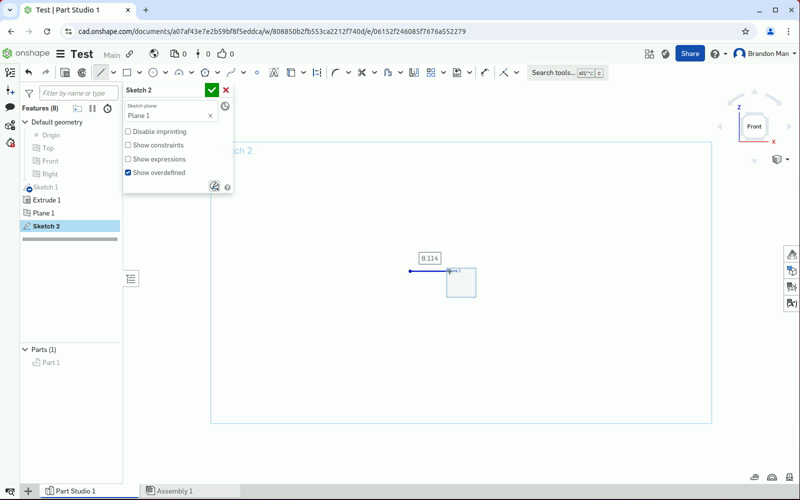
mouse_move(479, 271)
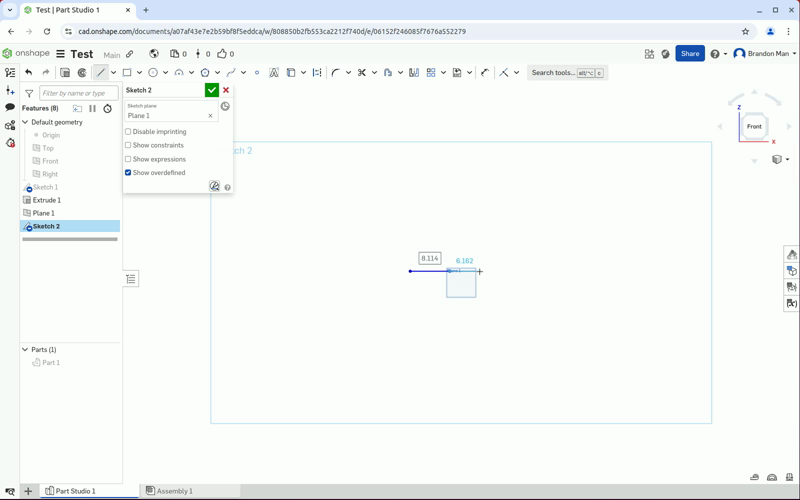
mouse_move(449, 233)
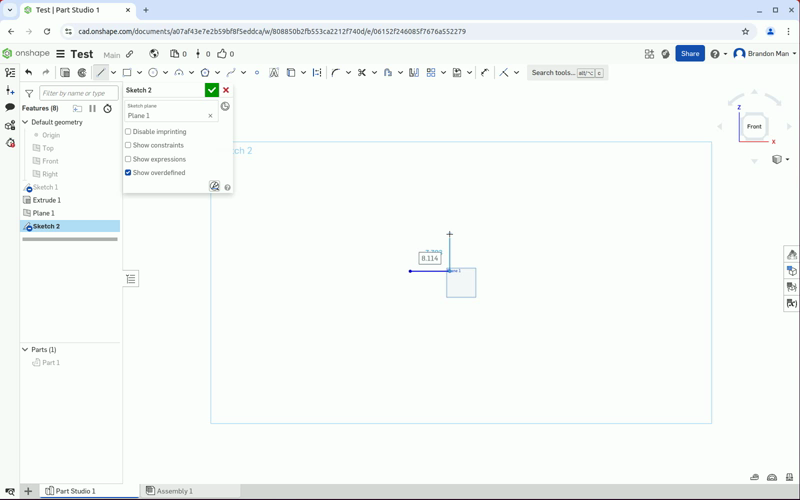
click(449, 233)
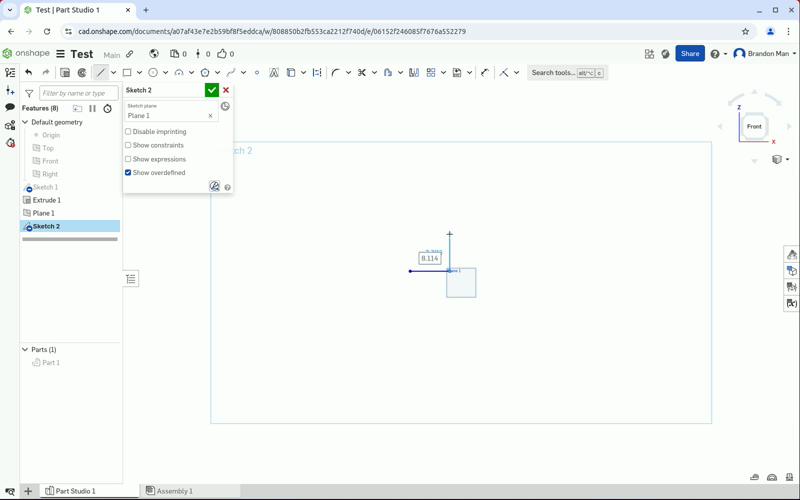
key_up(shift)
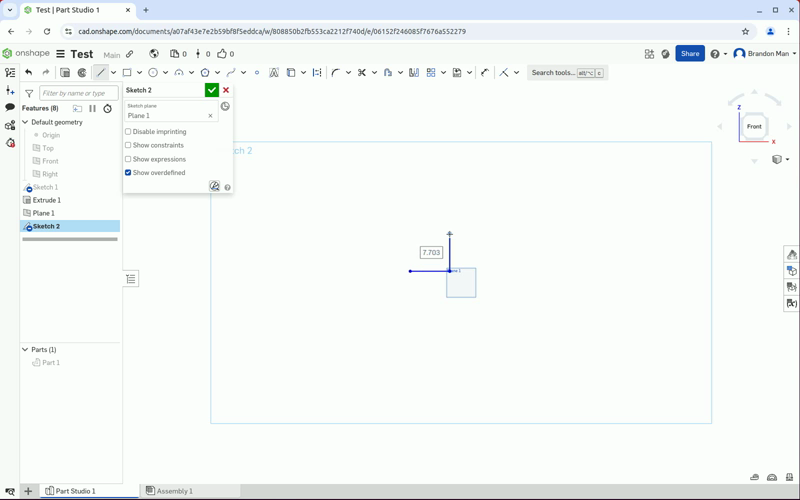
key_down(shift)
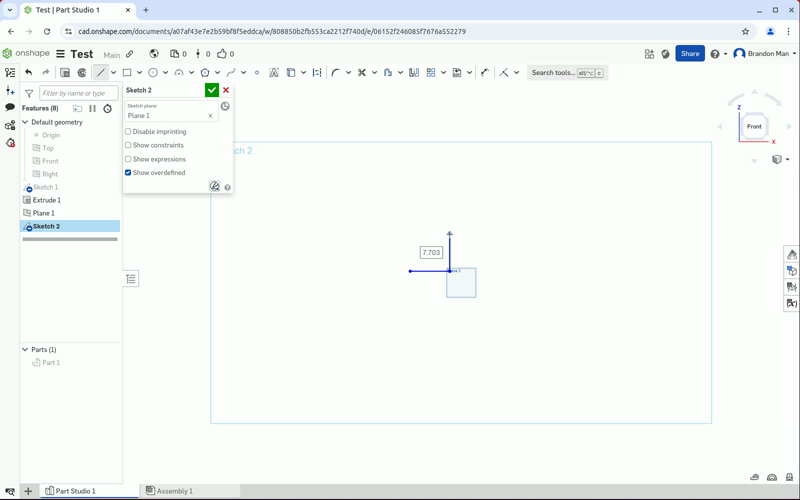
mouse_move(479, 233)
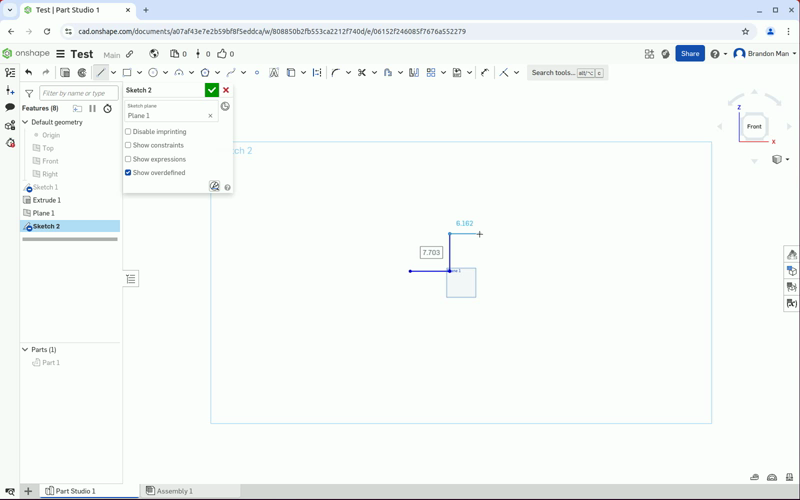
mouse_move(410, 233)
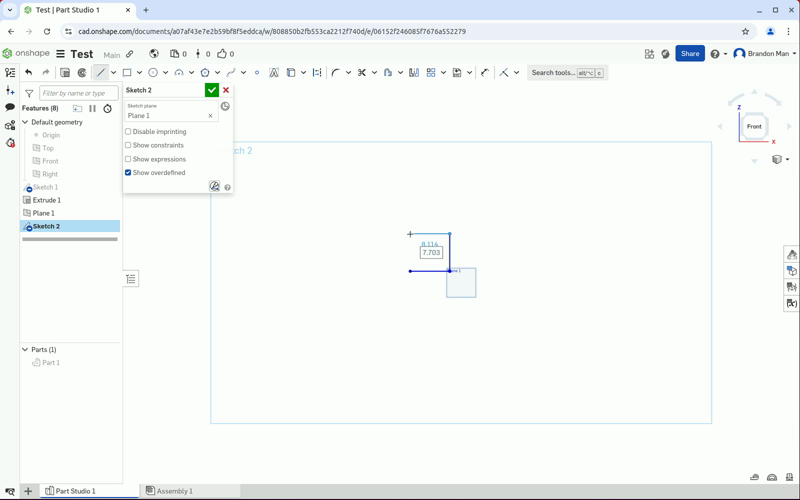
click(410, 233)
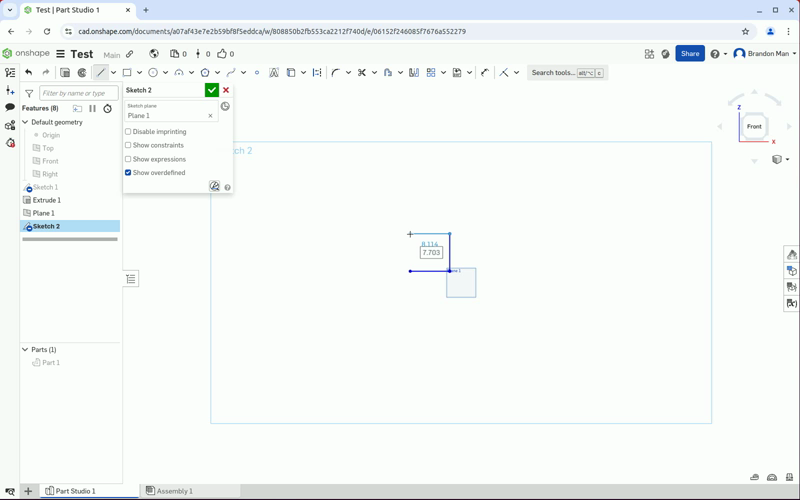
key_up(shift)
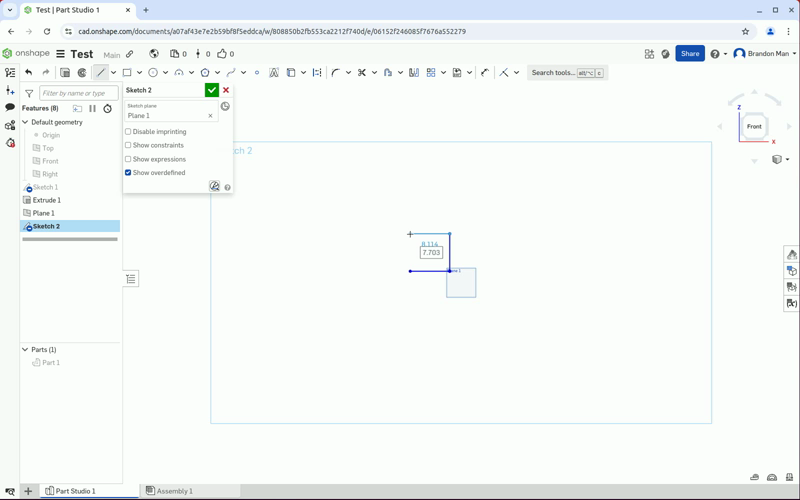
mouse_move(440, 233)
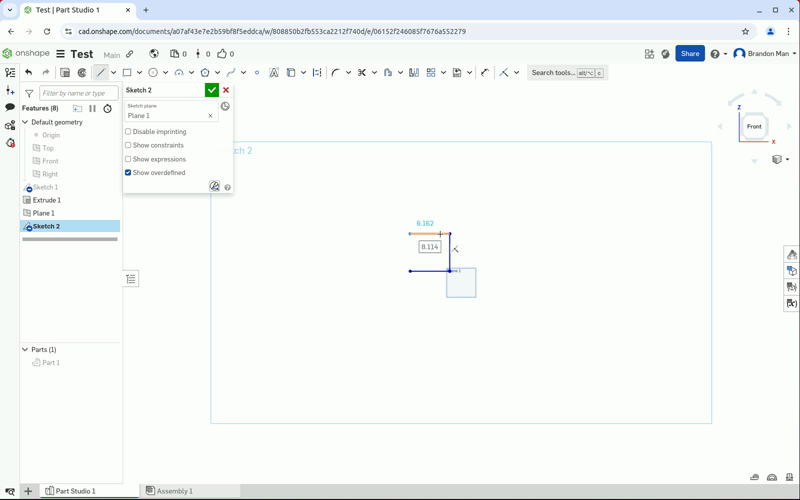
key_down(shift)
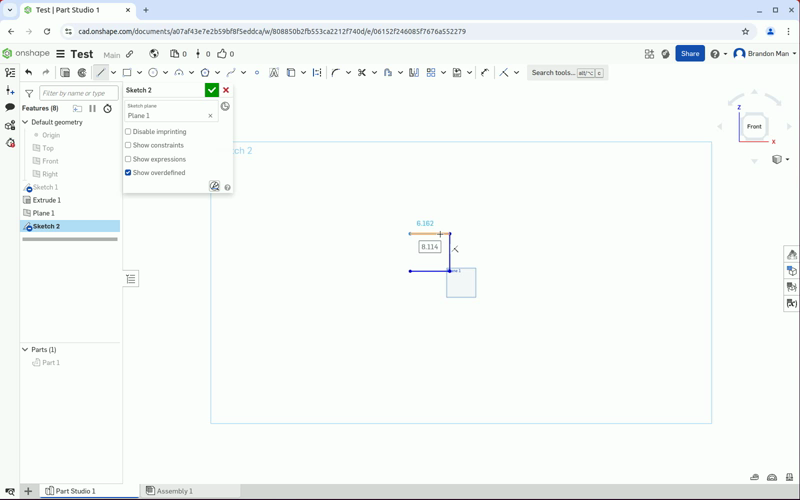
mouse_move(410, 271)
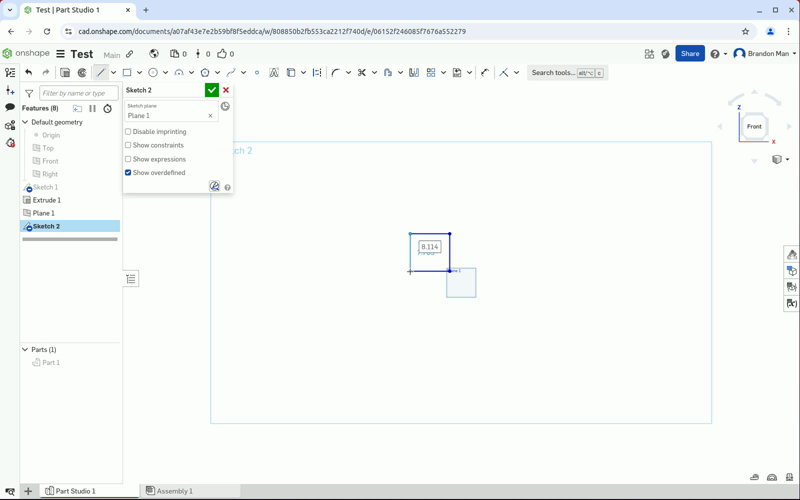
key_up(shift)
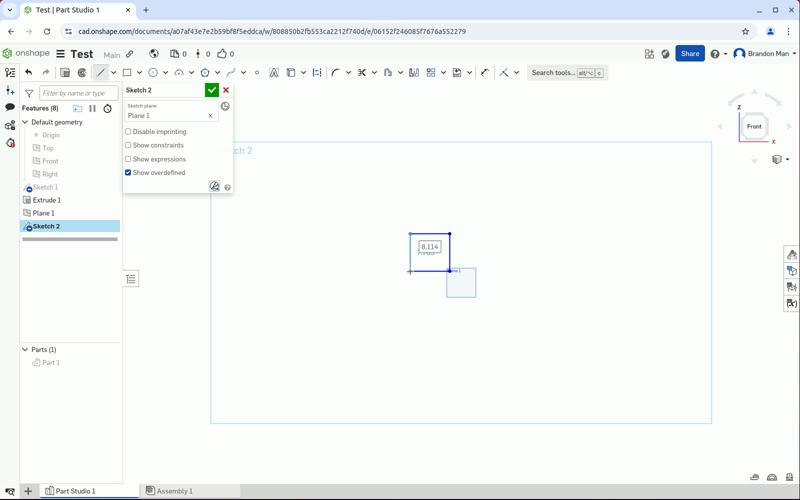
click(410, 271)
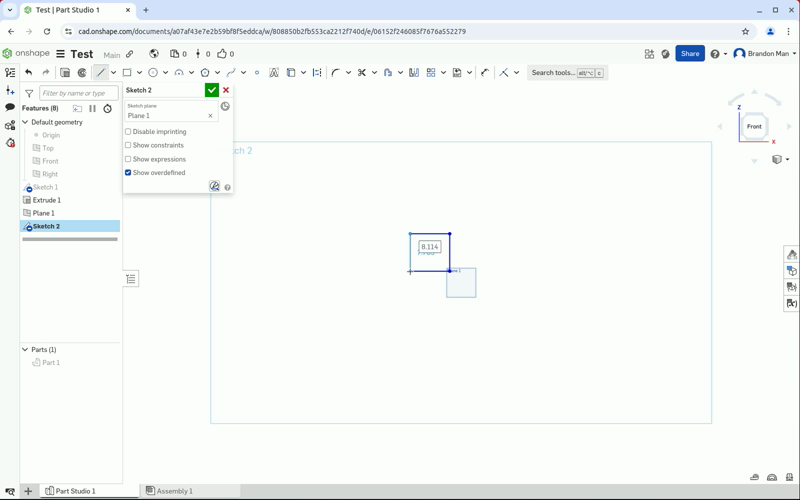
key(esc)
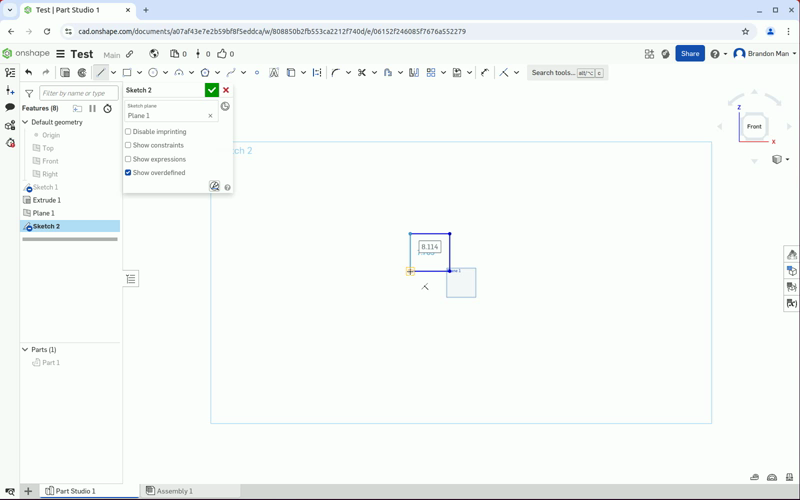
mouse_move(423, 268)
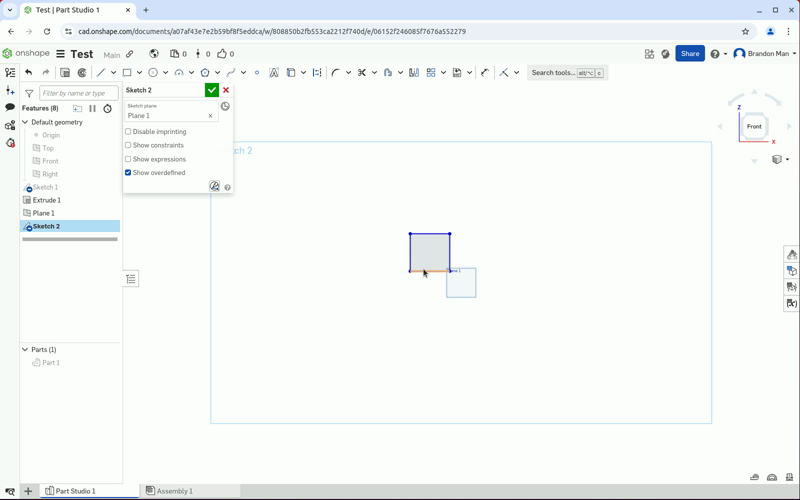
scroll(6)
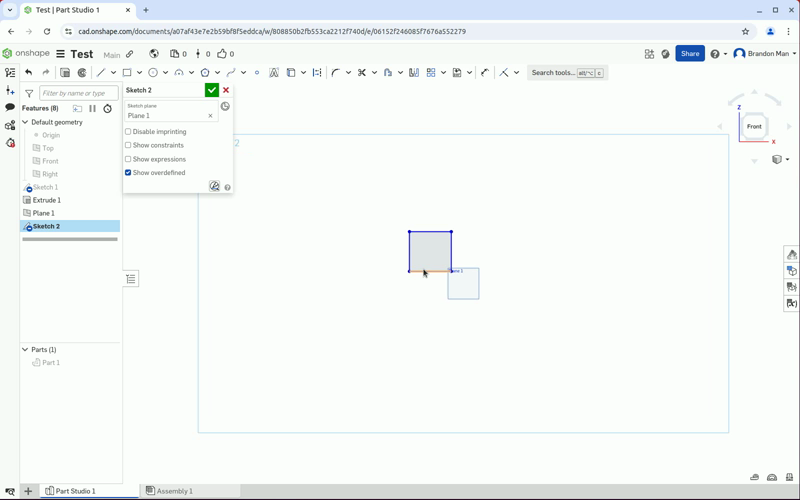
scroll(6)
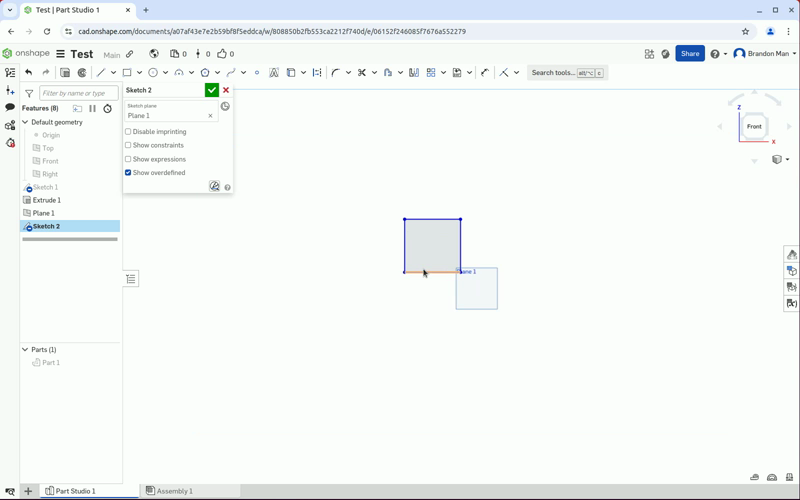
scroll(6)
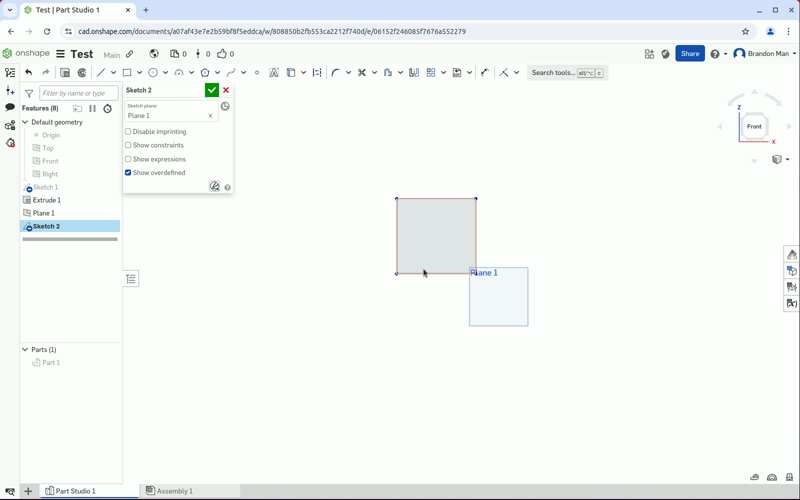
scroll(6)
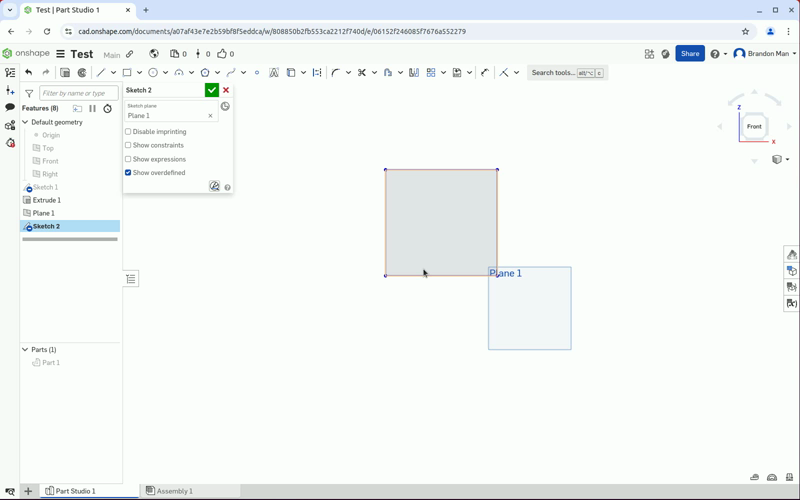
scroll(6)
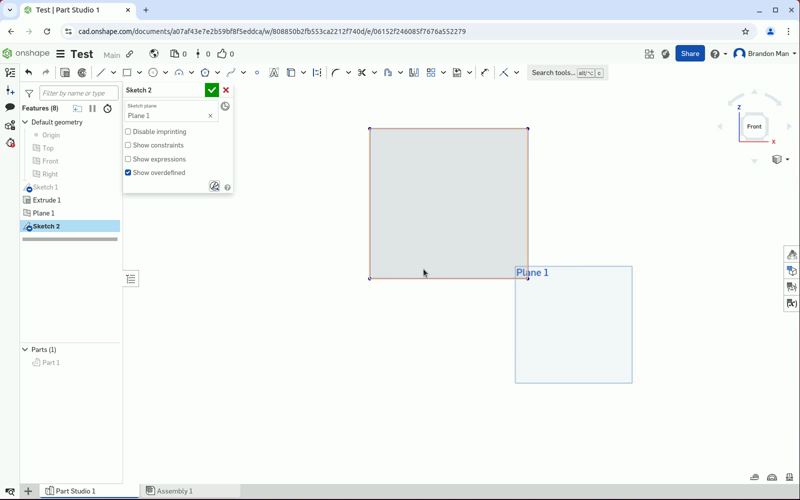
scroll(6)
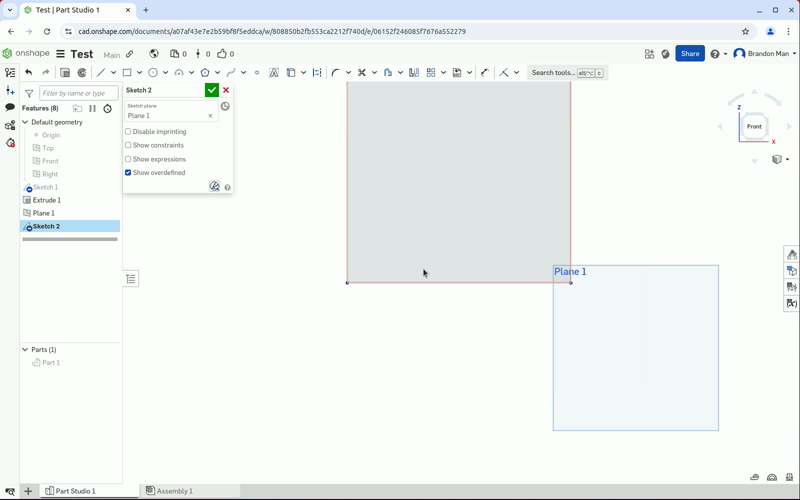
scroll(6)
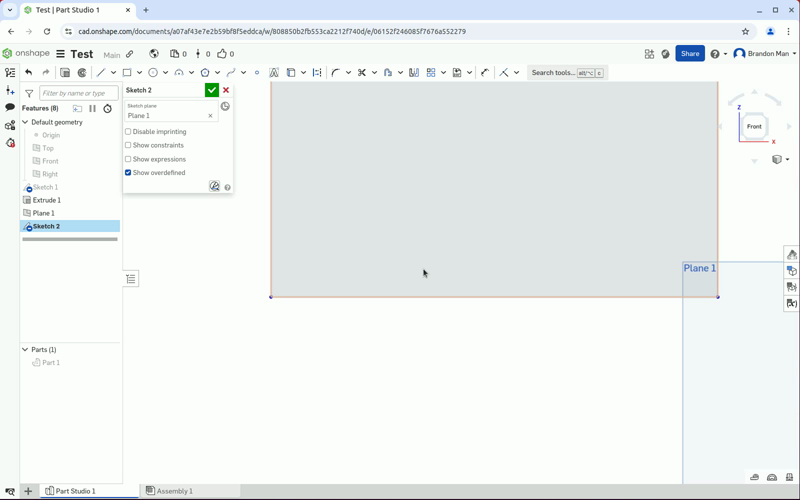
click(423, 268)
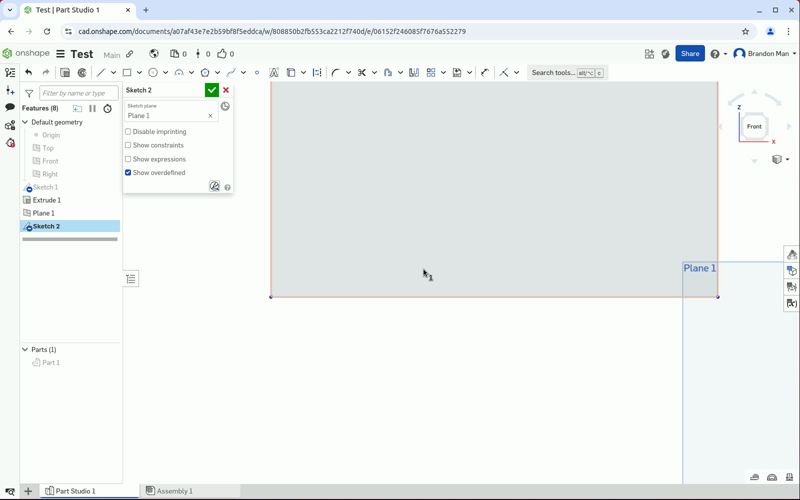
scroll(-6)
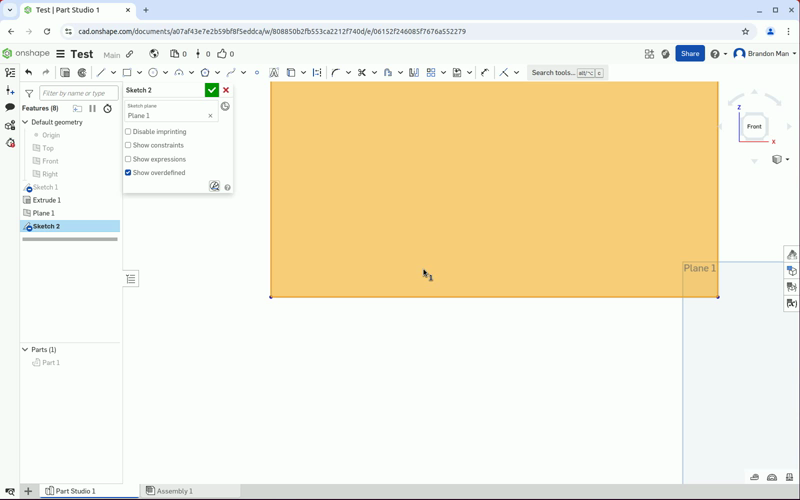
scroll(-6)
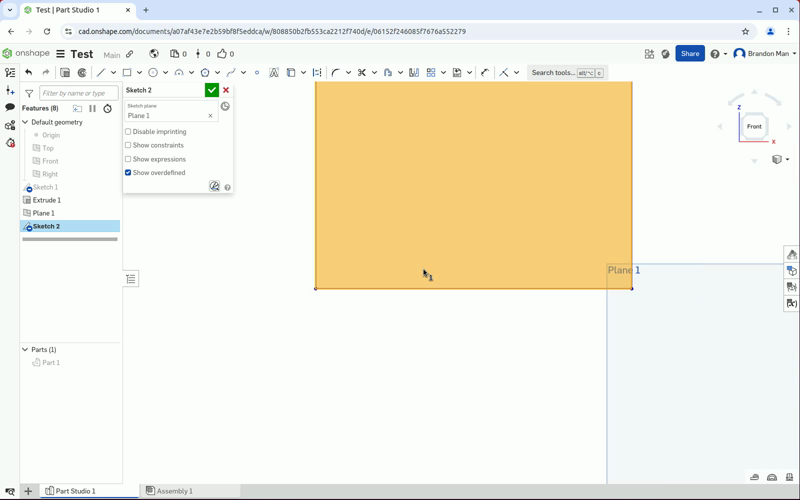
scroll(-6)
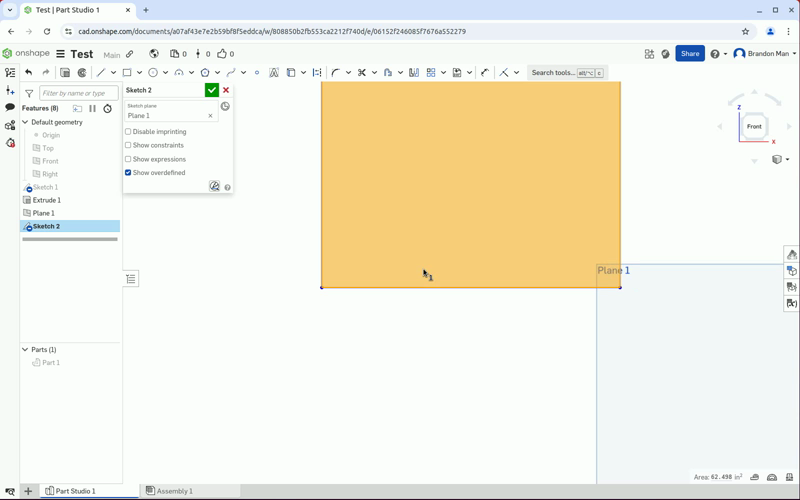
scroll(-6)
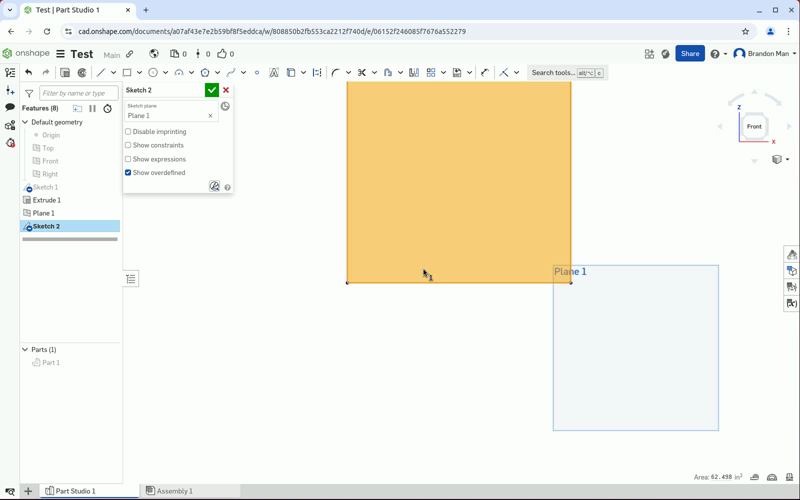
scroll(-6)
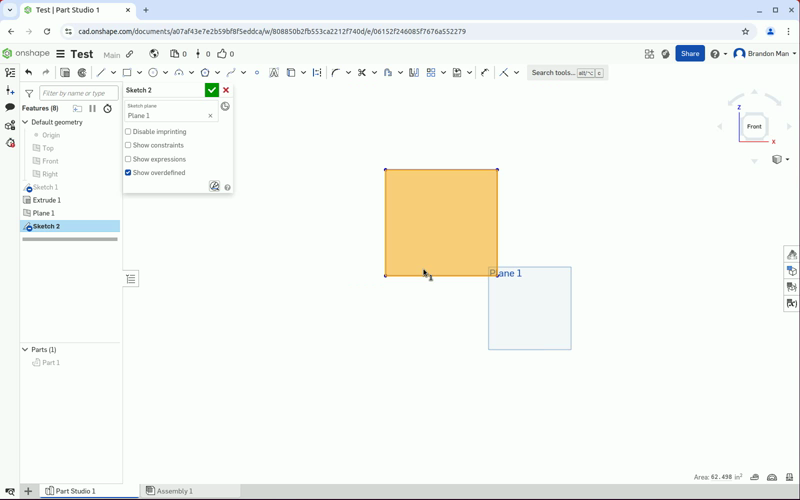
scroll(-6)
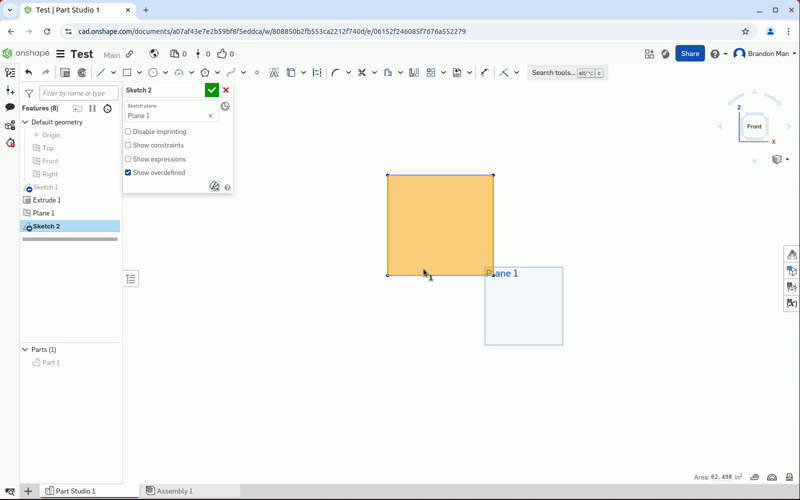
scroll(-6)
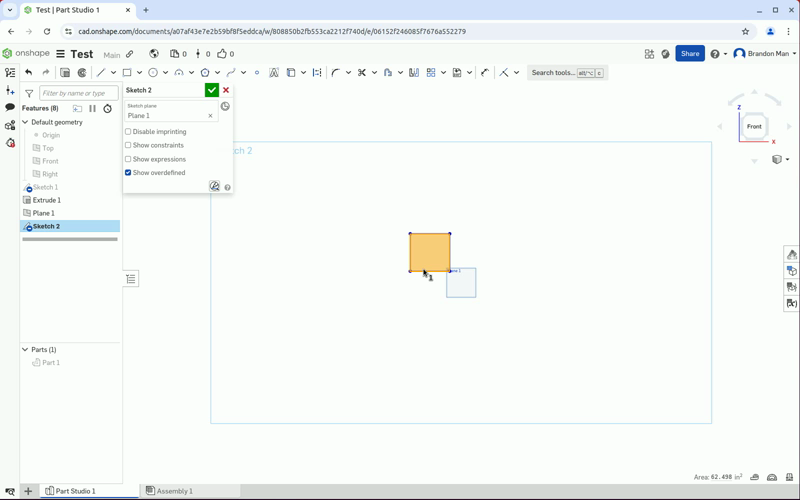
mouse_move(73, 352)
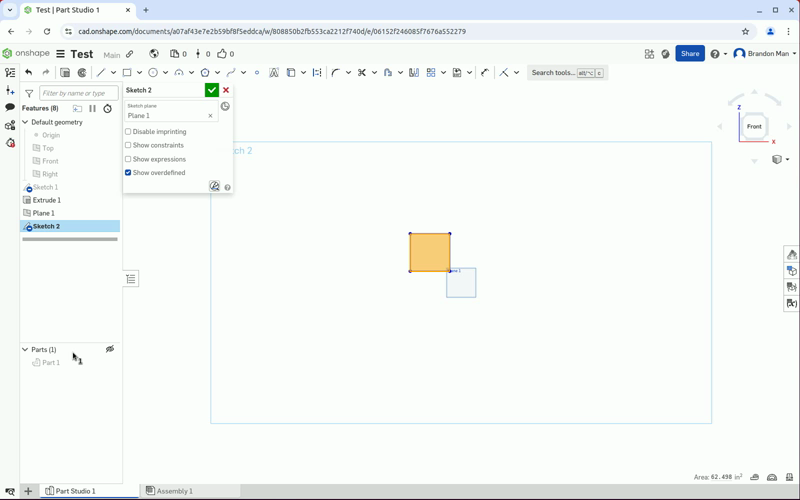
key(shift+y)
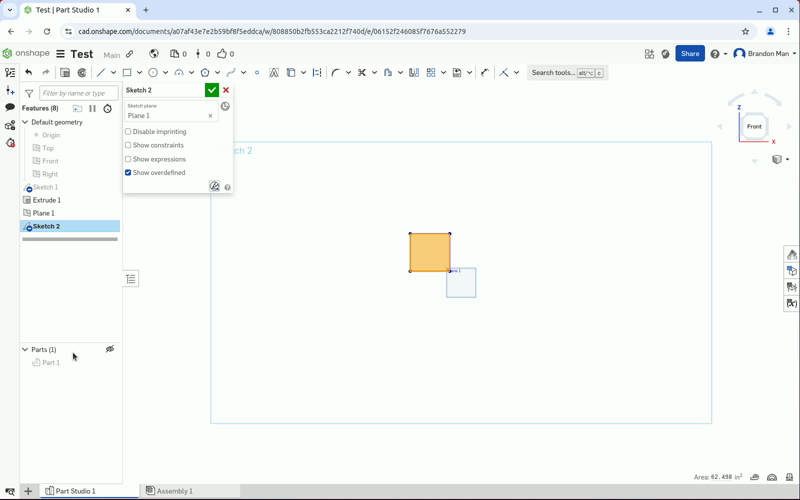
key(shift+e)
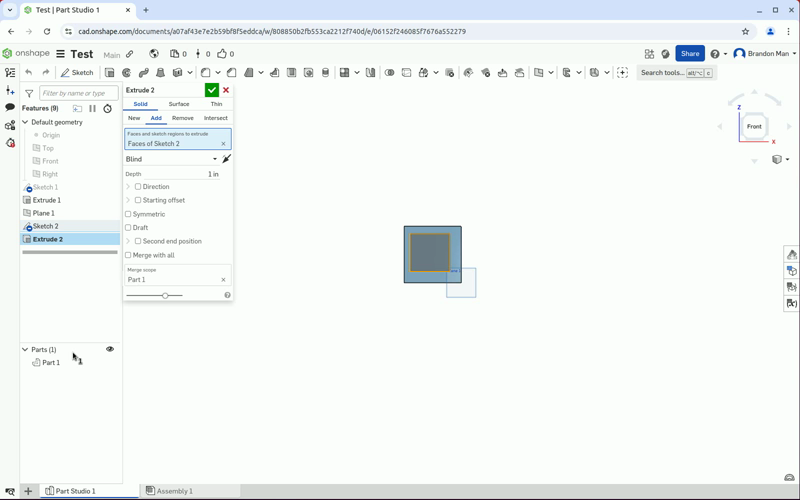
mouse_move(143, 106)
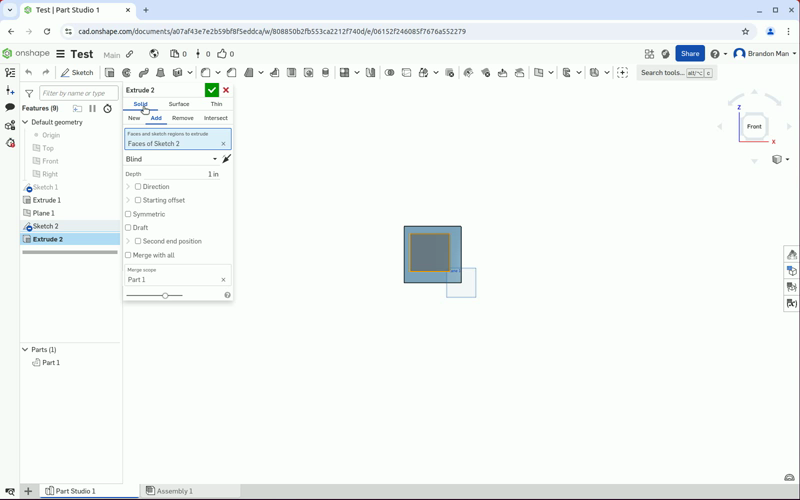
click(143, 106)
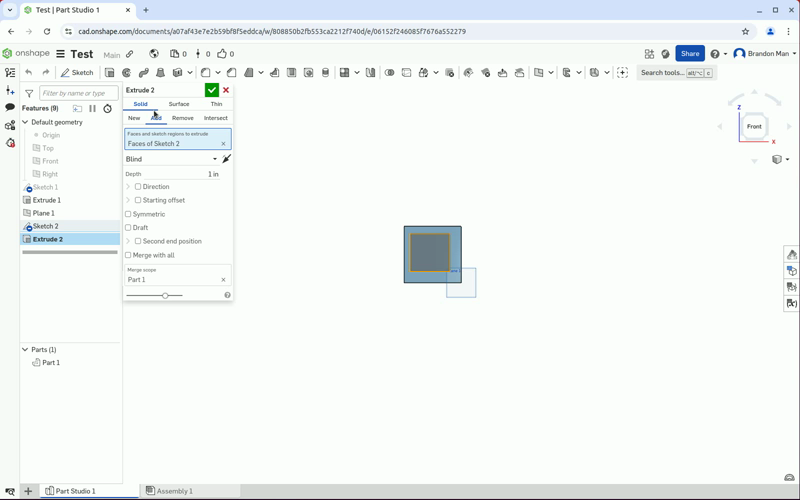
mouse_move(186, 120)
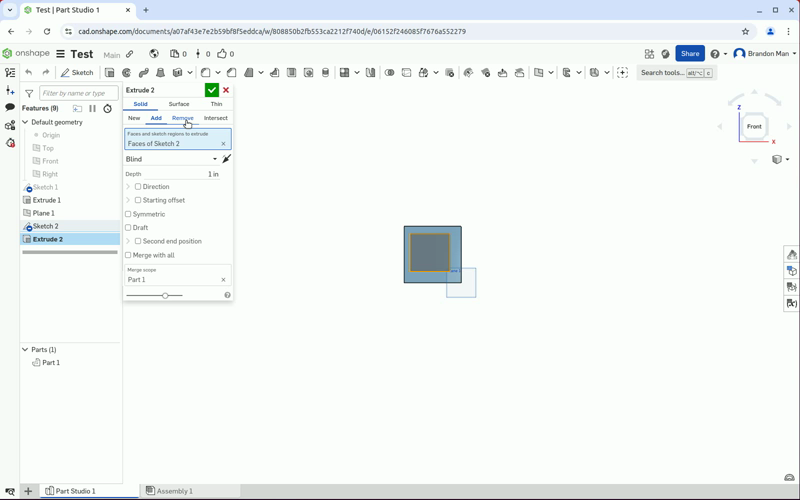
click(186, 120)
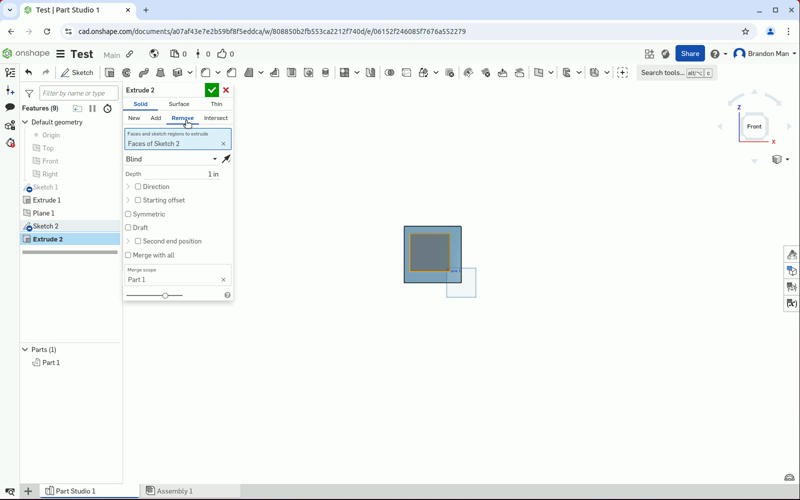
key(tab, 4)
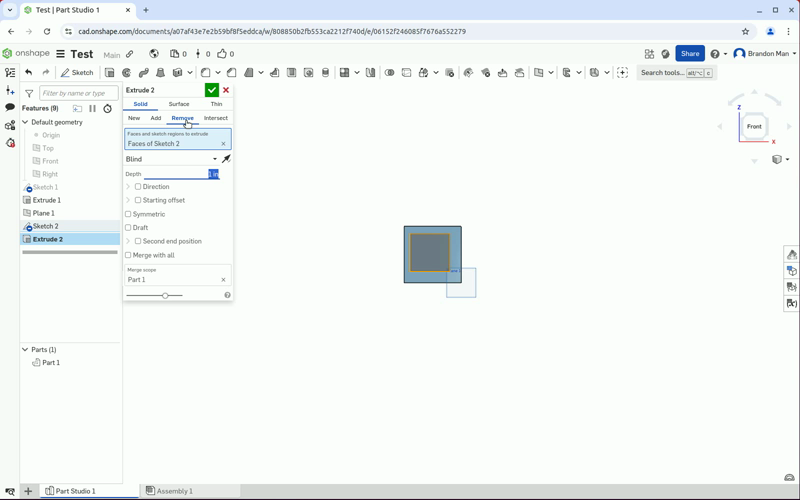
text(5.777)
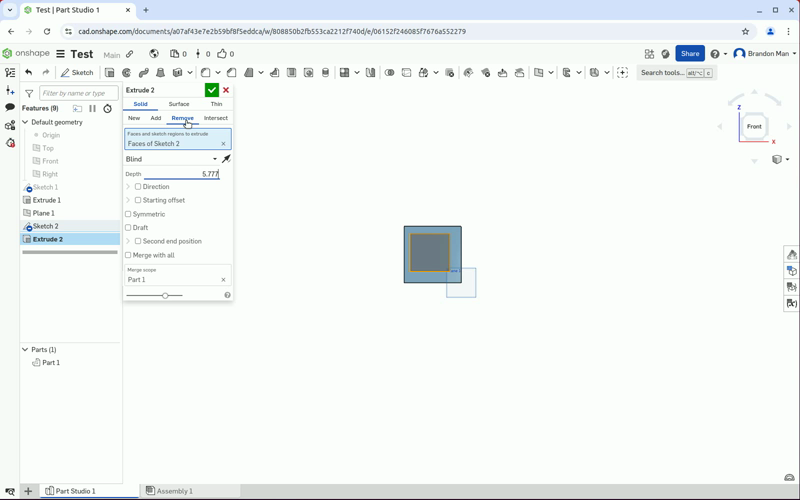
key(tab, 6)
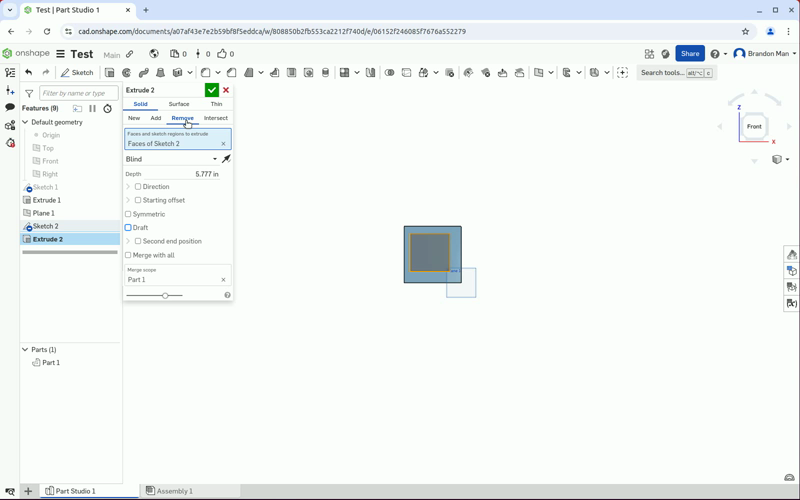
key(space)
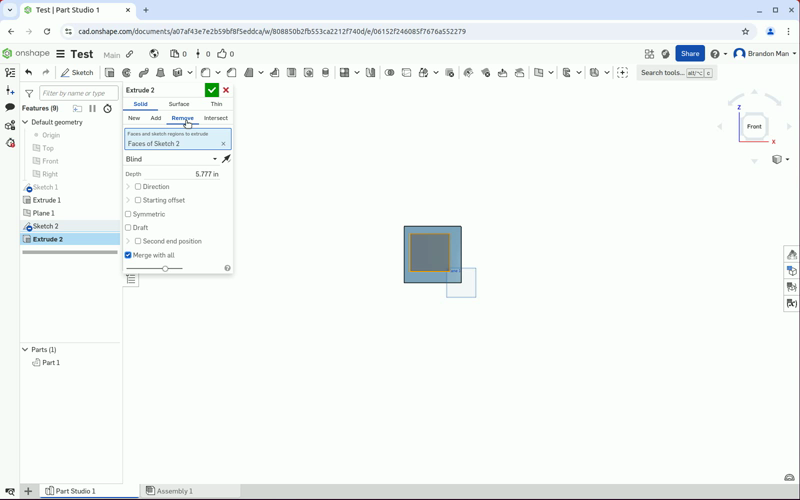
key(enter)
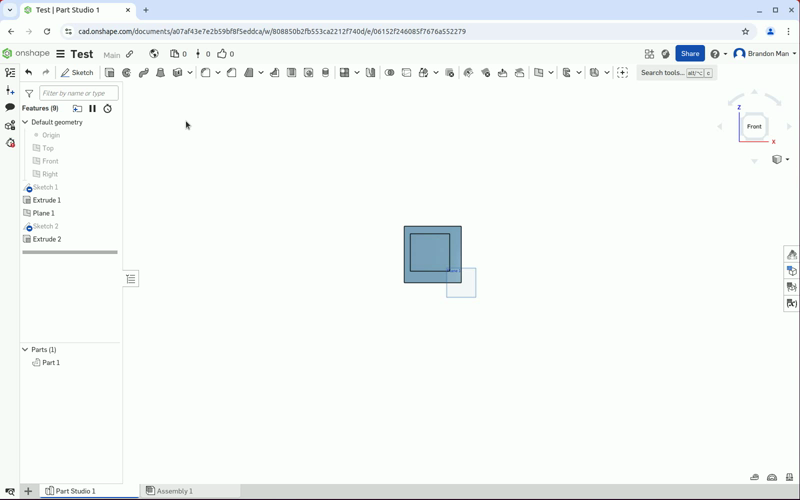
key(shift+h)
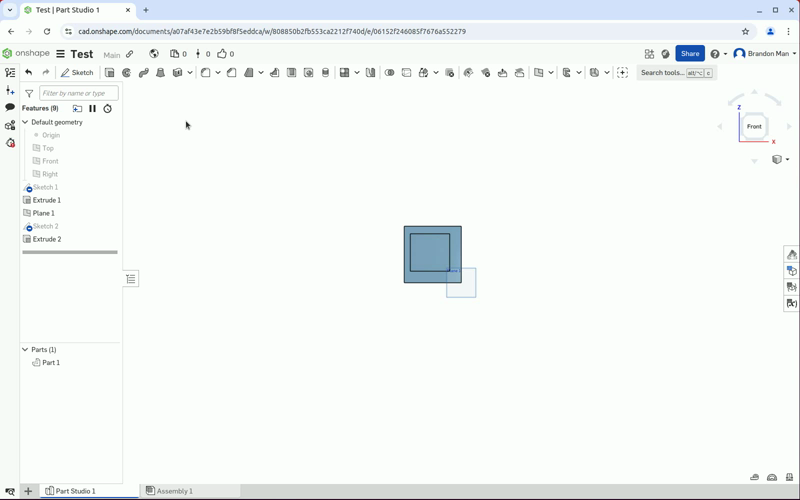
key(shift+h)
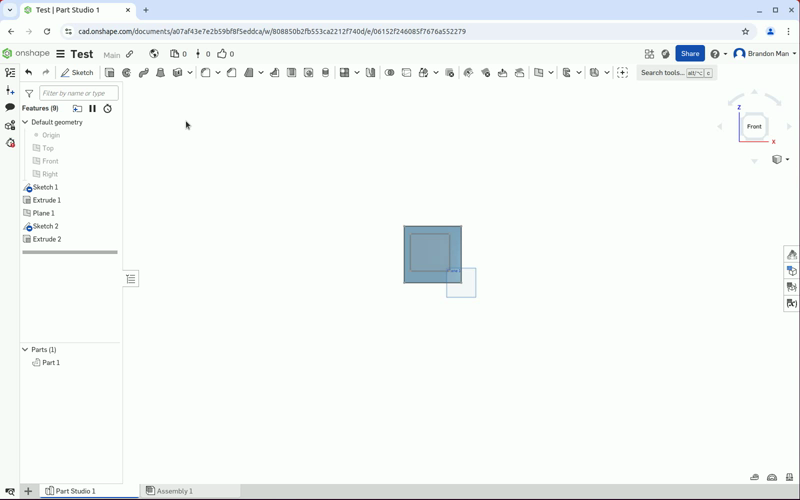
key(shift+7)
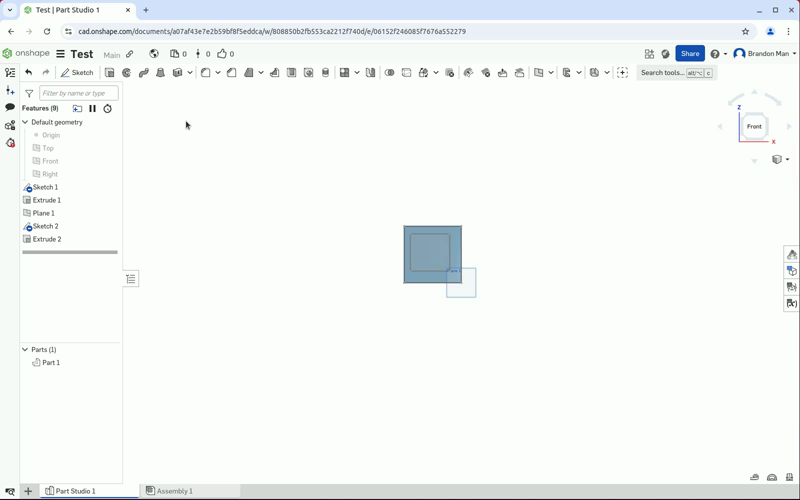
key(left, 2)
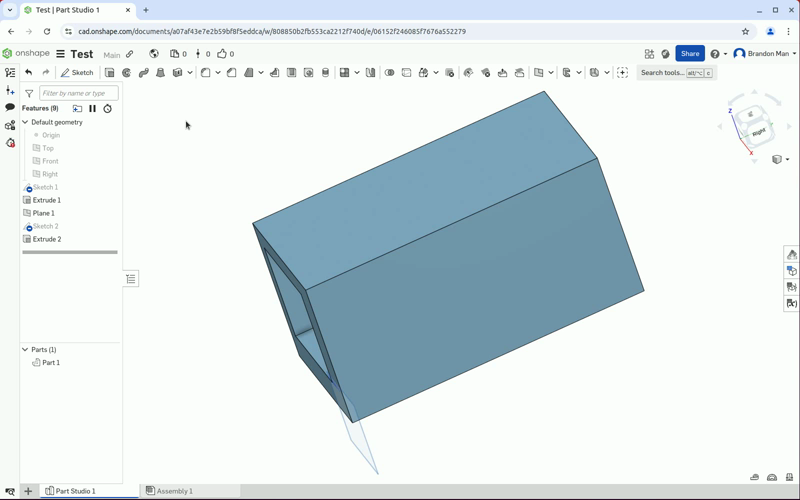
key(down, 2)
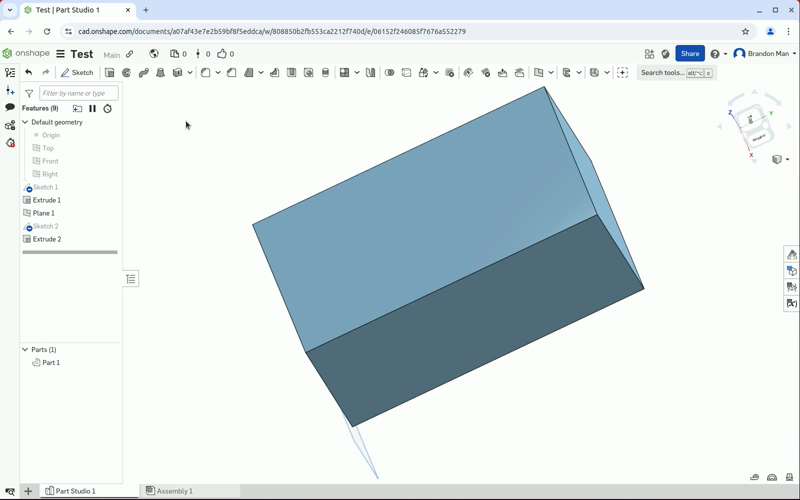
key(up, 2)
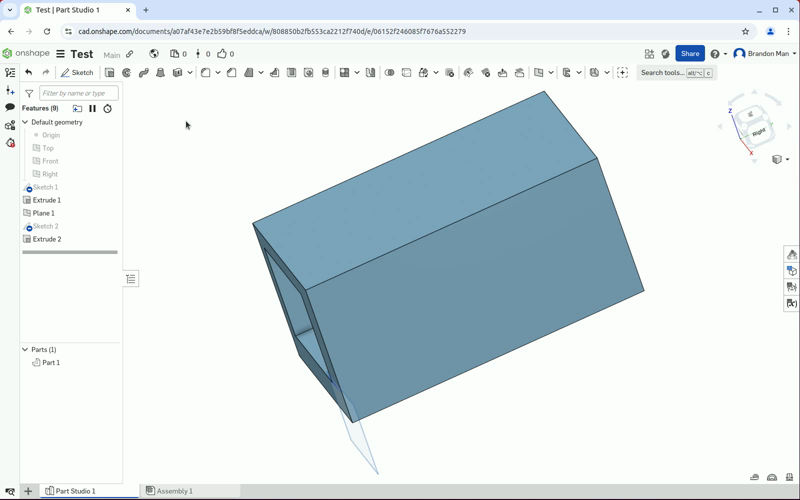
key(right, 2)
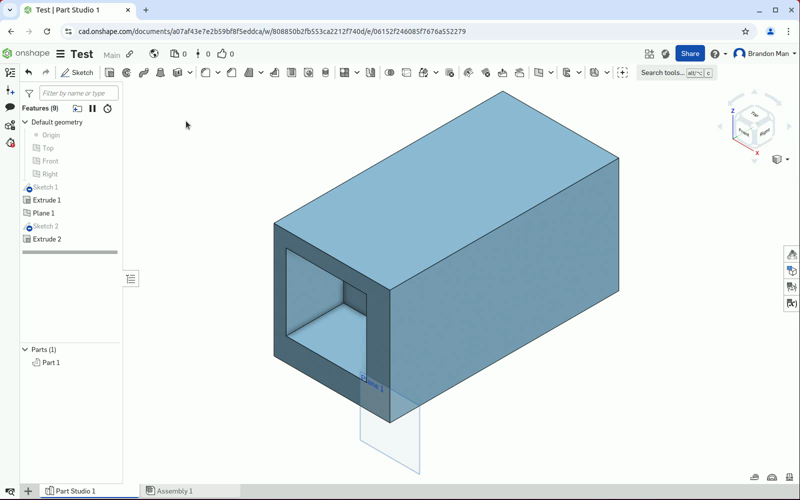
mouse_move(73, 189)
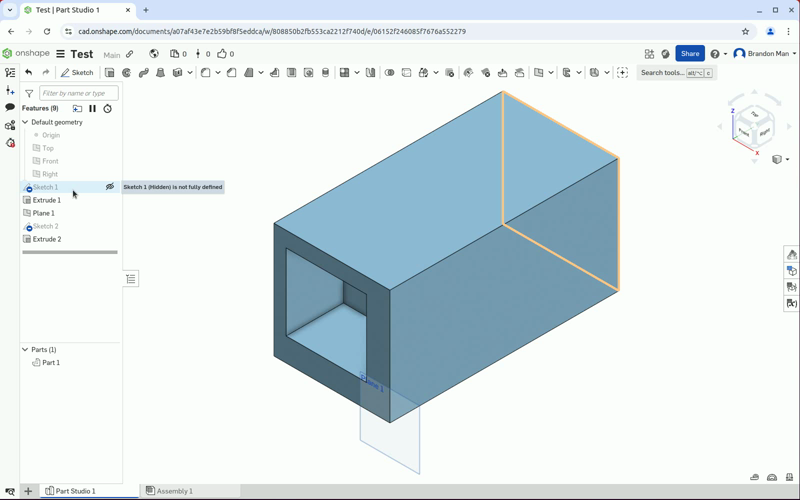
click(73, 189)